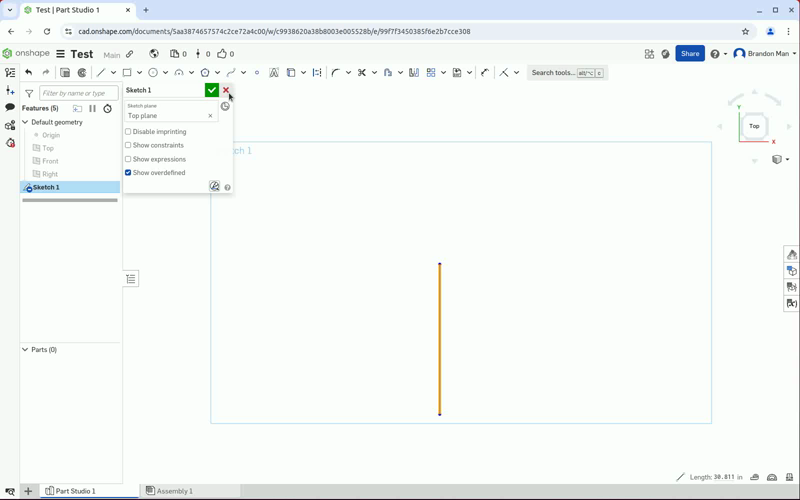
key(shift+h)
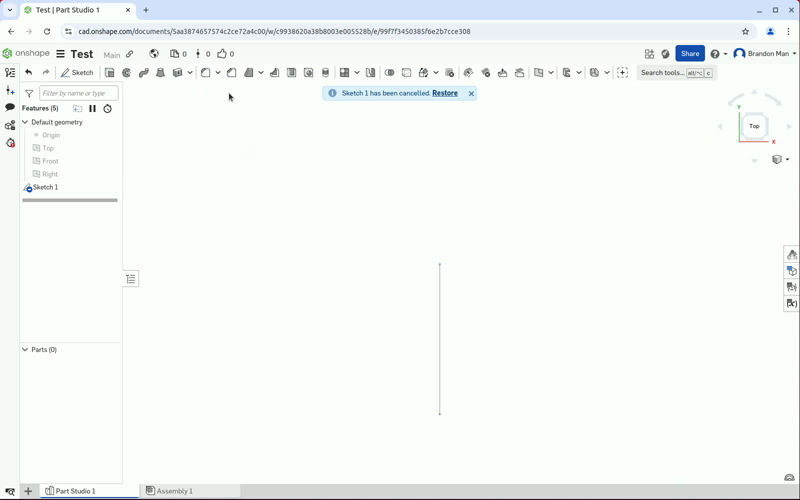
key(shift+s)
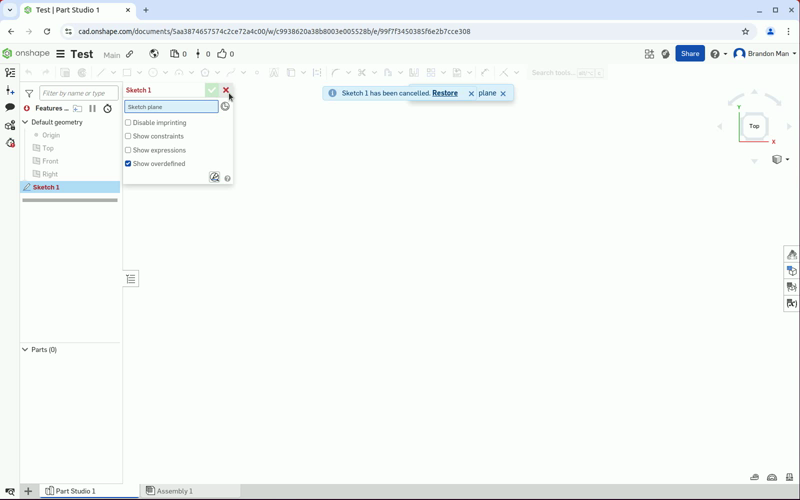
mouse_move(73, 150)
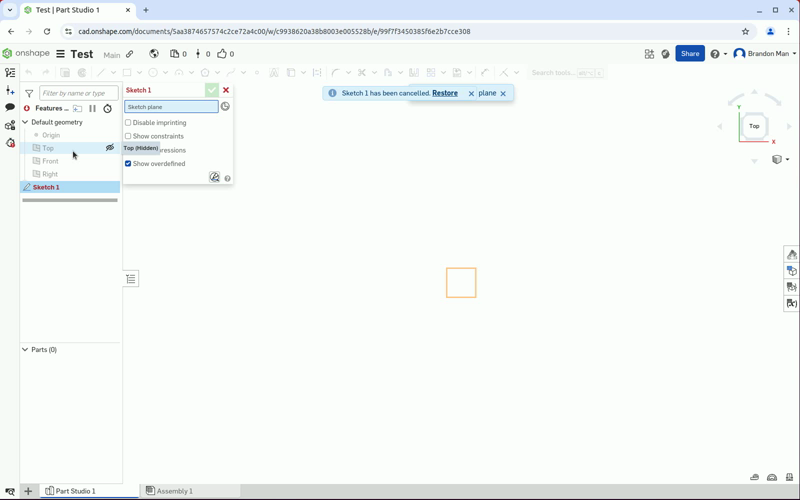
click(73, 150)
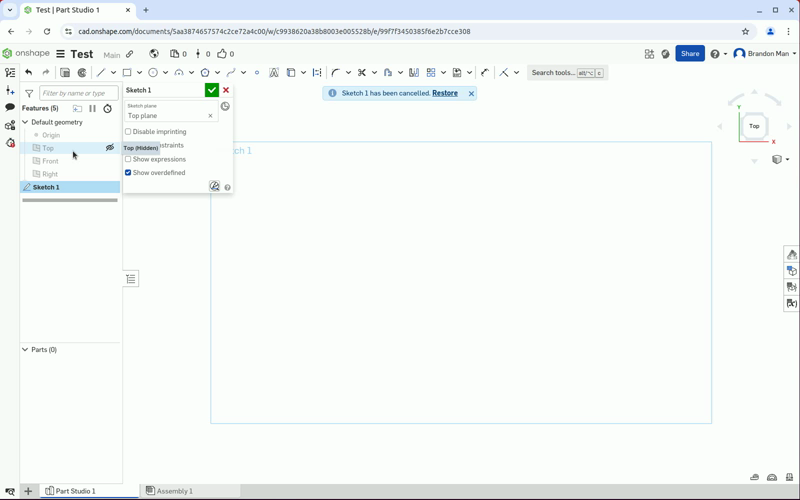
mouse_move(73, 352)
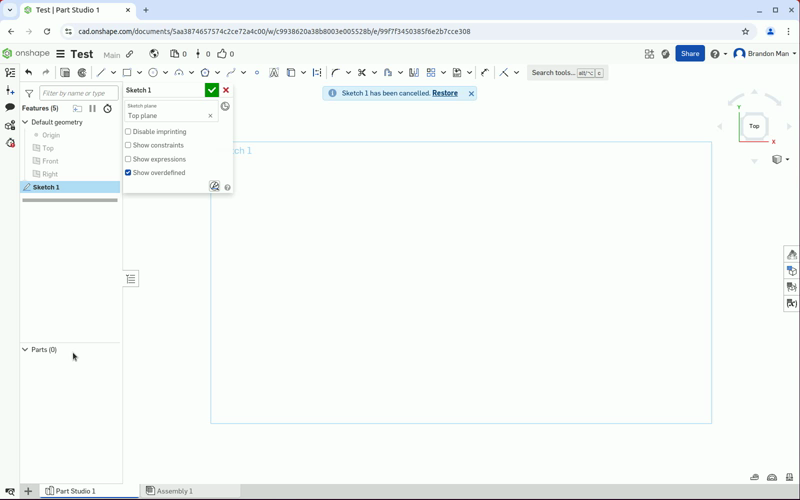
key(y)
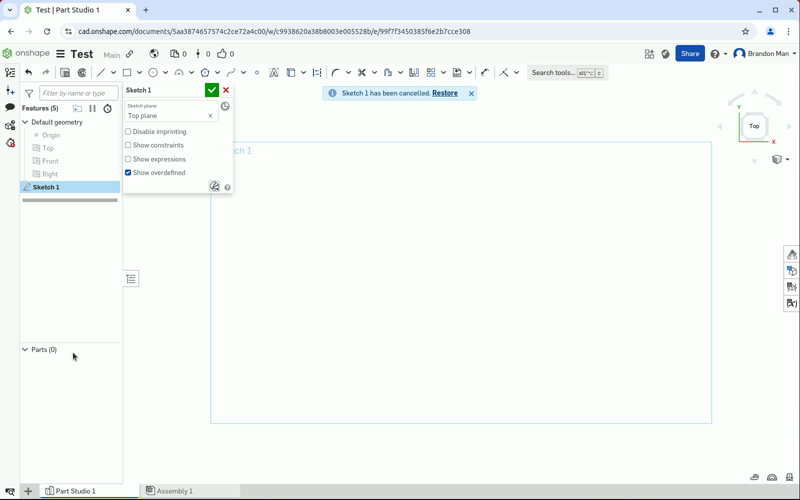
key(c)
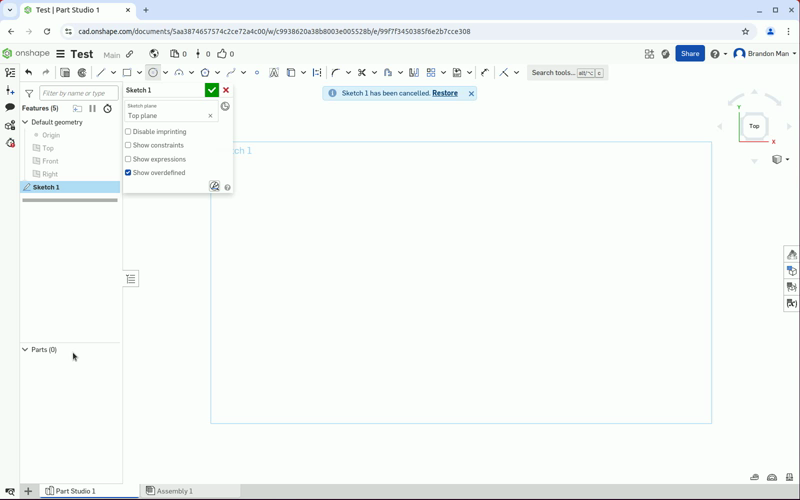
key_down(shift)
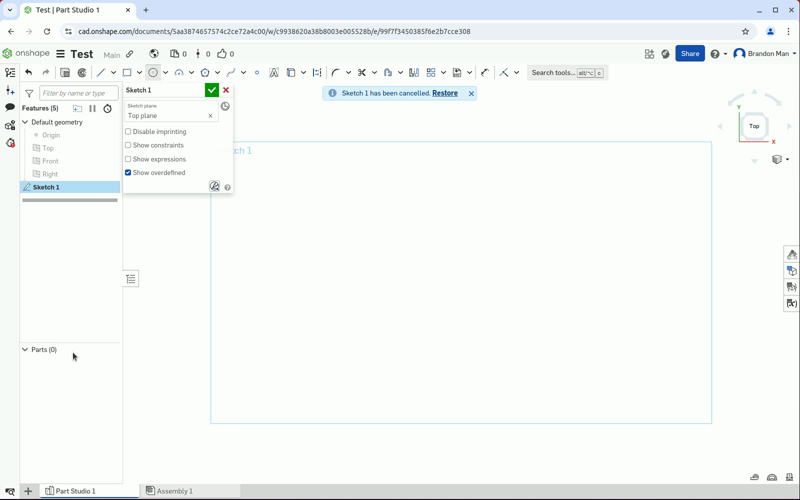
mouse_move(442, 267)
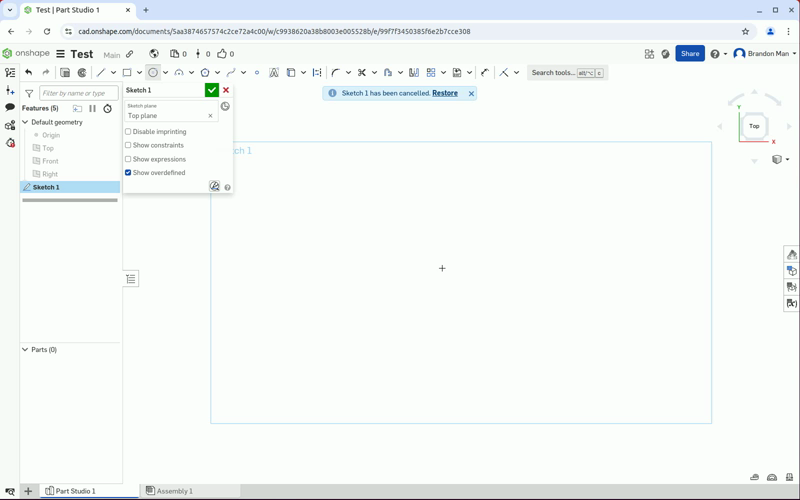
click(442, 267)
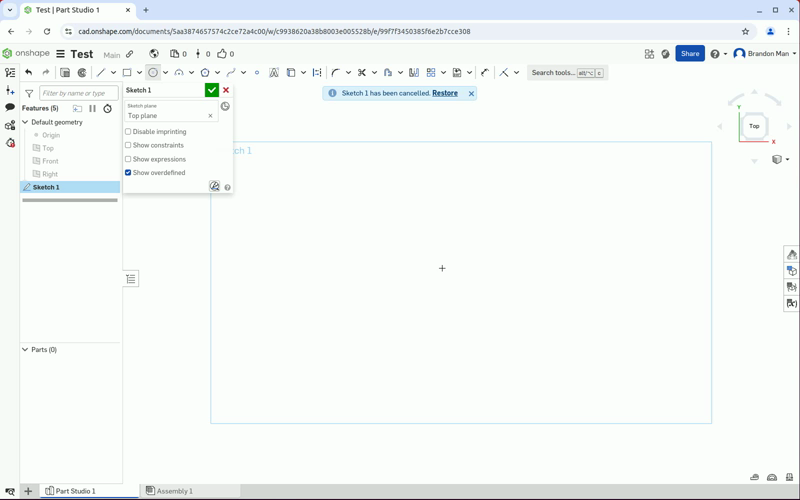
key_up(shift)
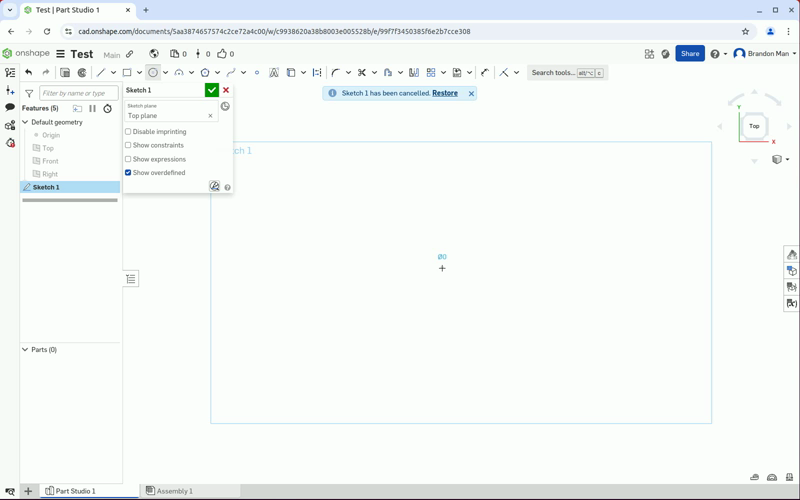
mouse_move(456, 267)
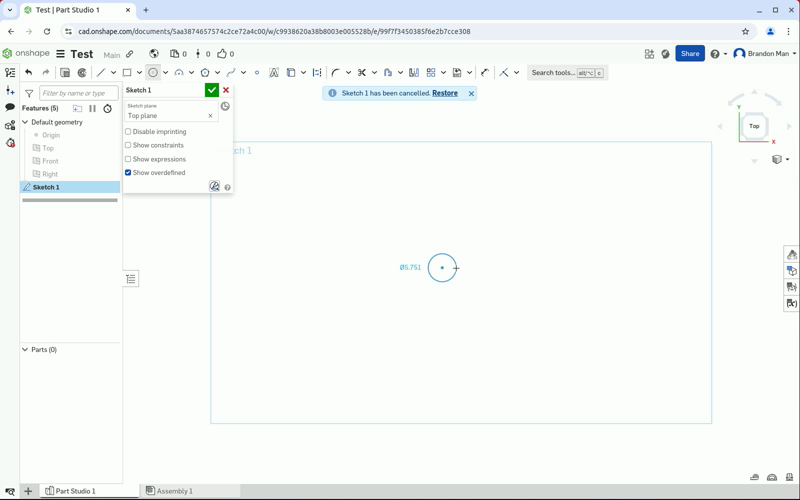
click(456, 267)
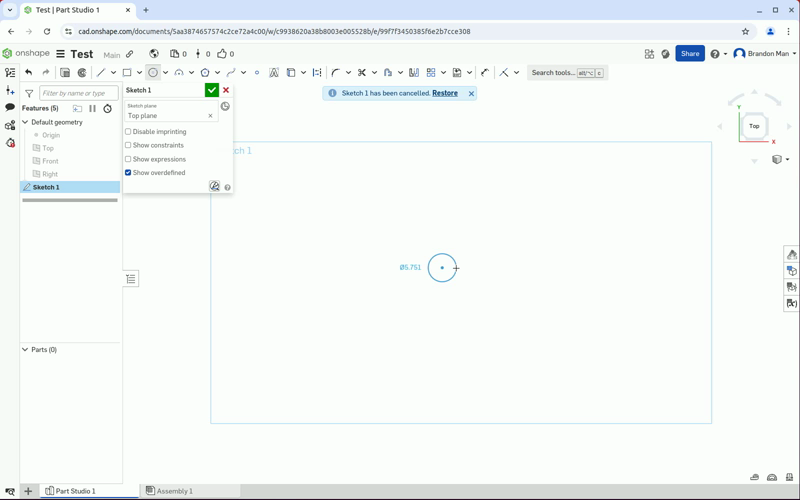
key(esc)
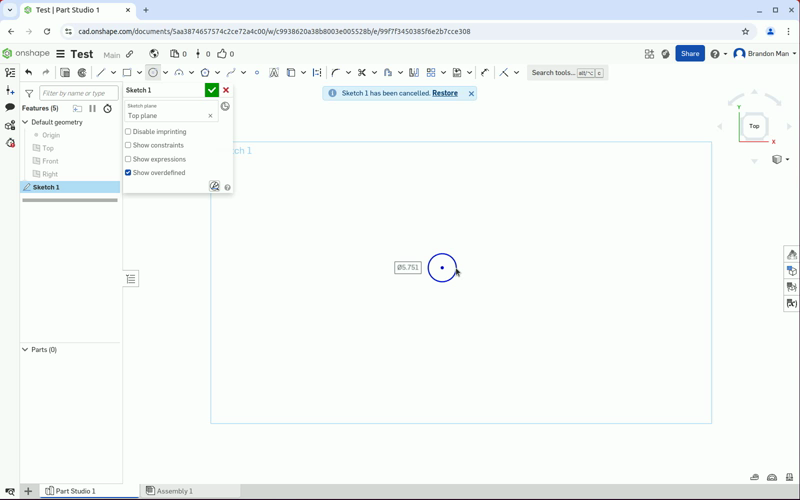
mouse_move(442, 261)
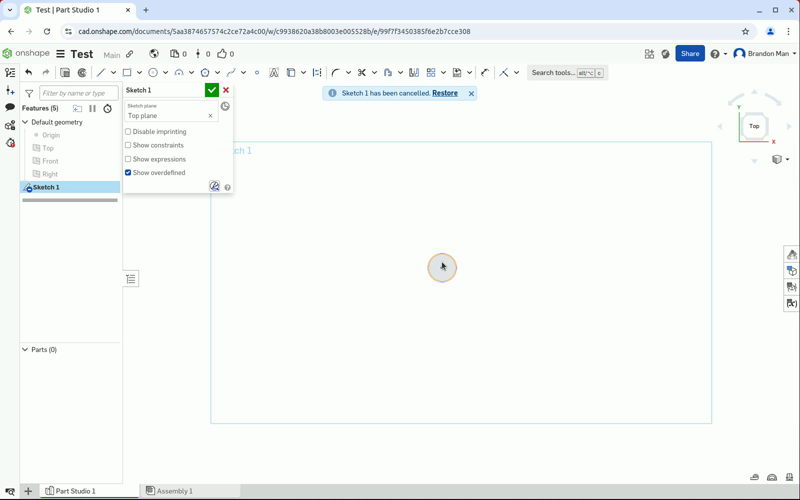
scroll(6)
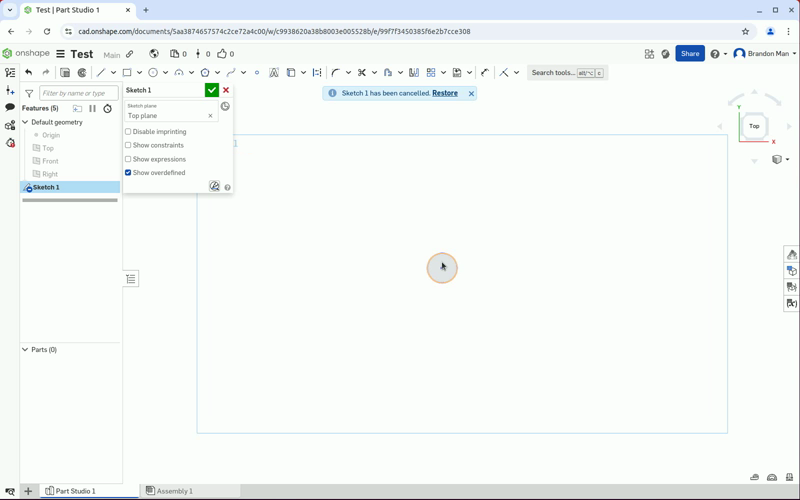
scroll(6)
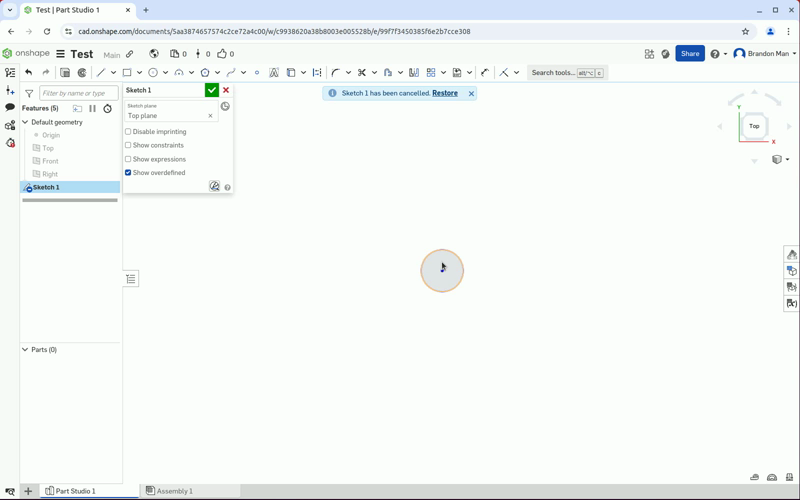
scroll(6)
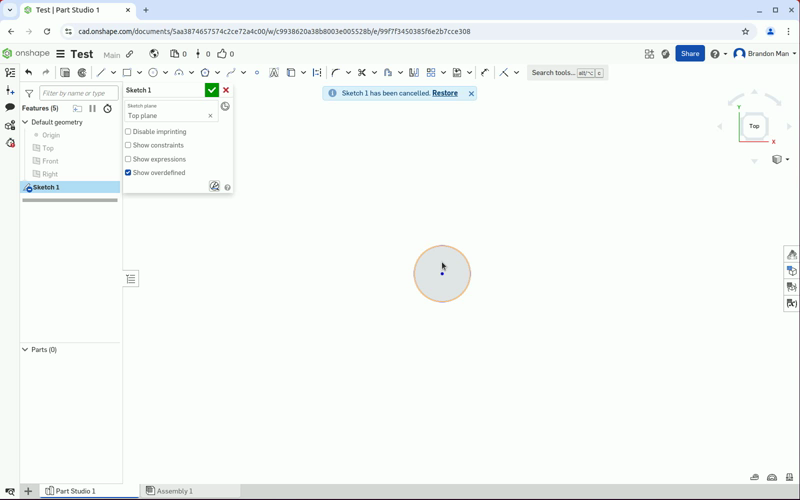
scroll(6)
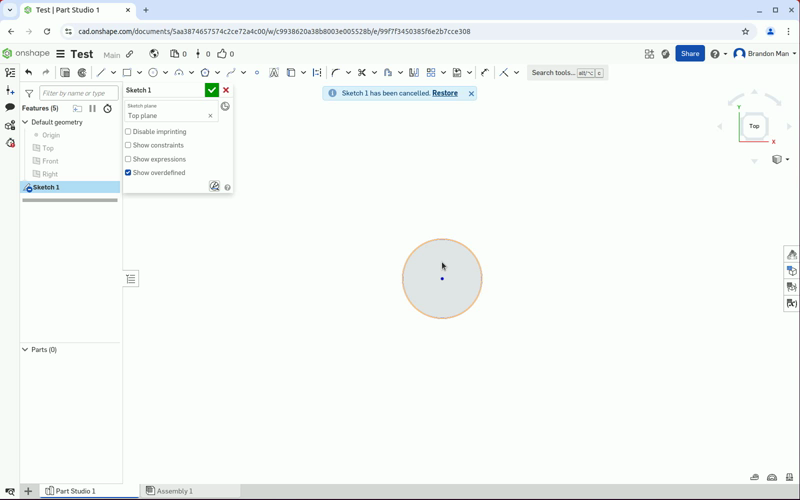
scroll(6)
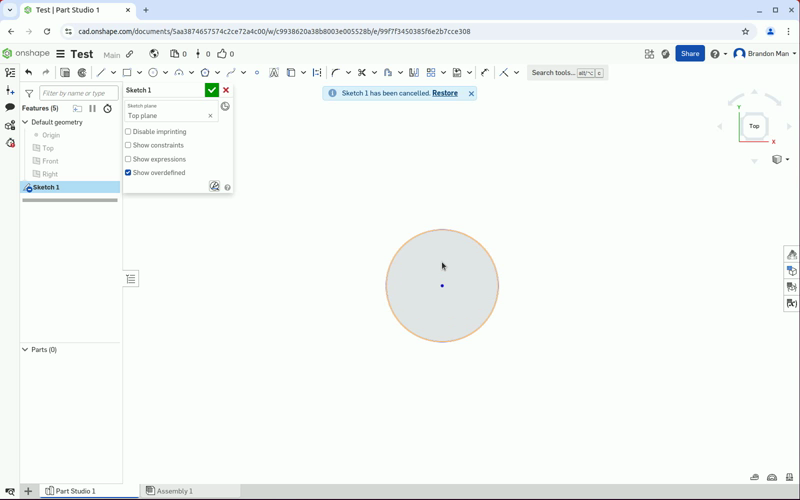
scroll(6)
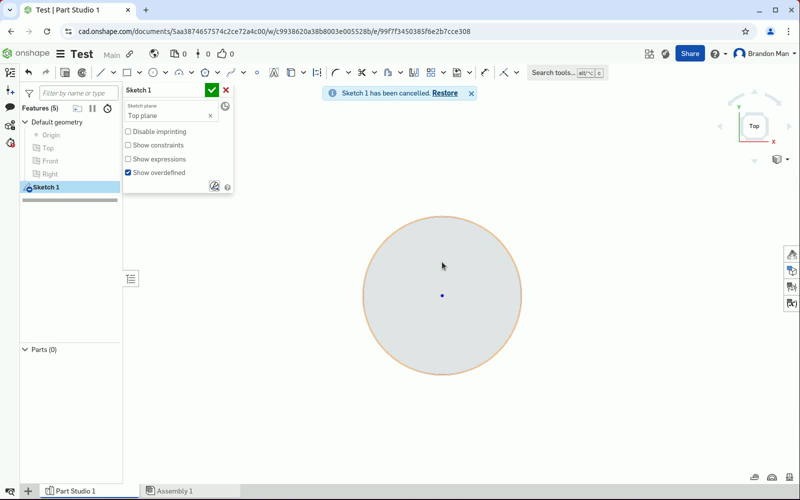
scroll(6)
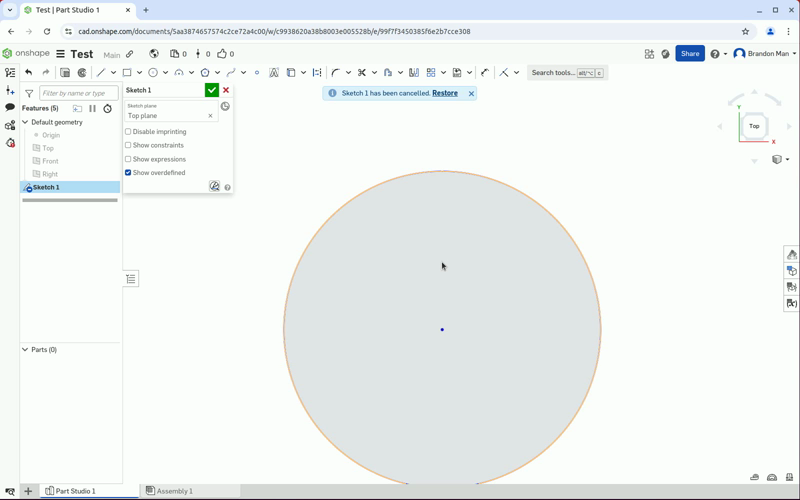
click(442, 261)
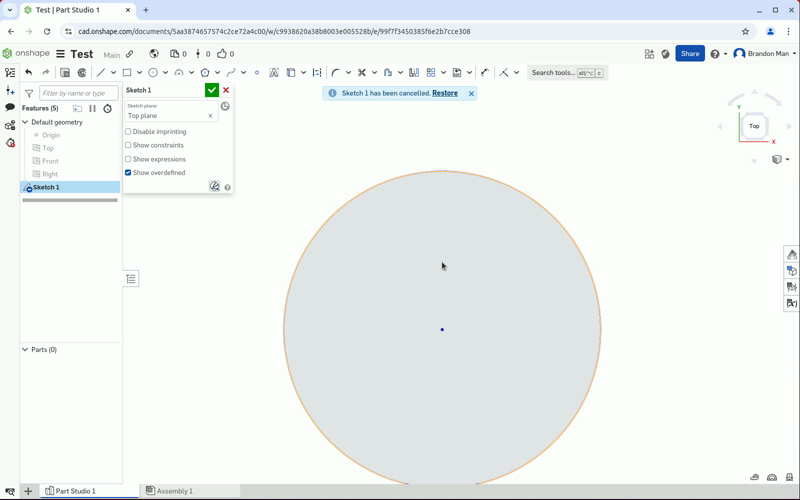
scroll(-6)
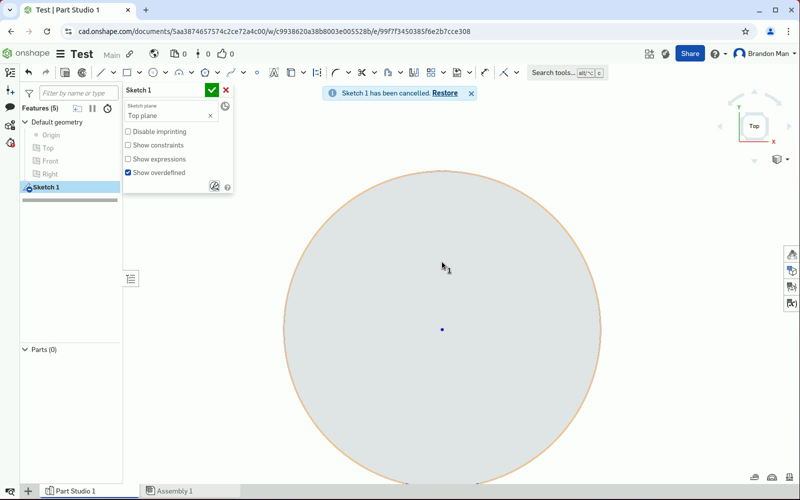
scroll(-6)
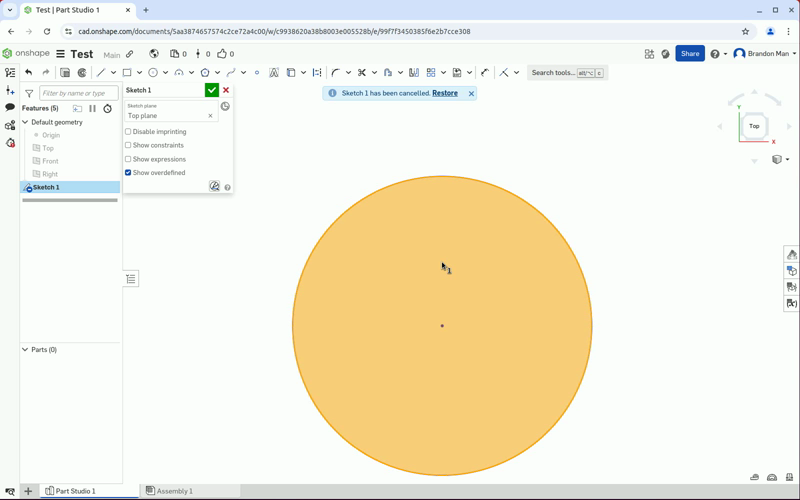
scroll(-6)
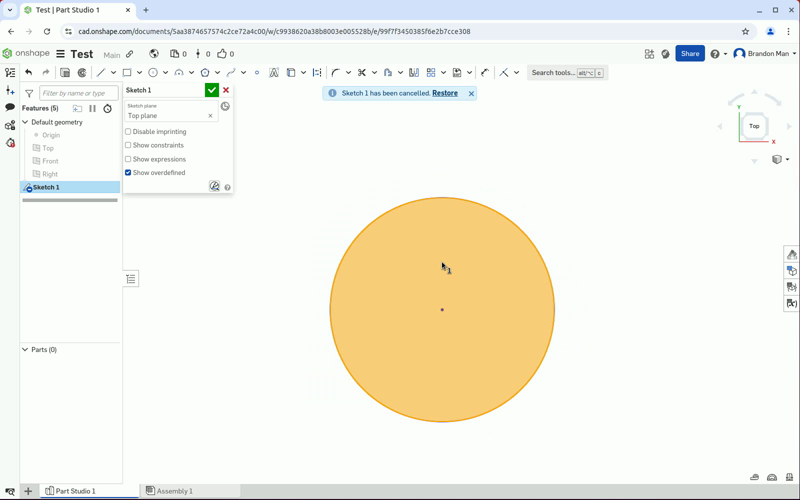
scroll(-6)
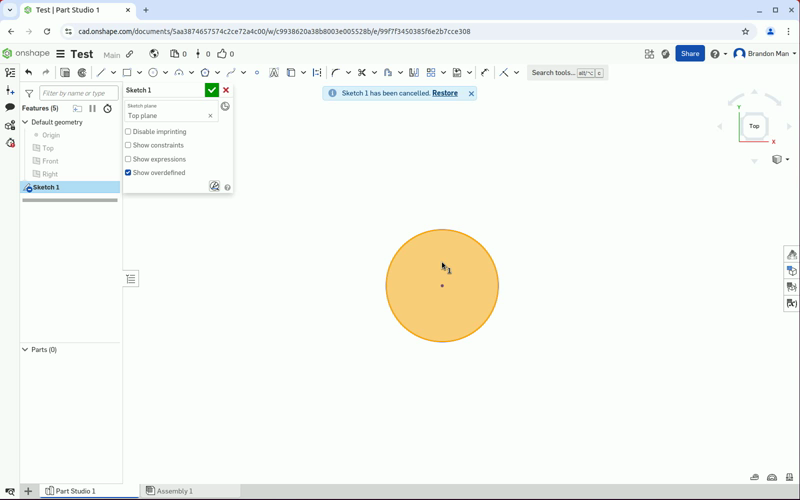
scroll(-6)
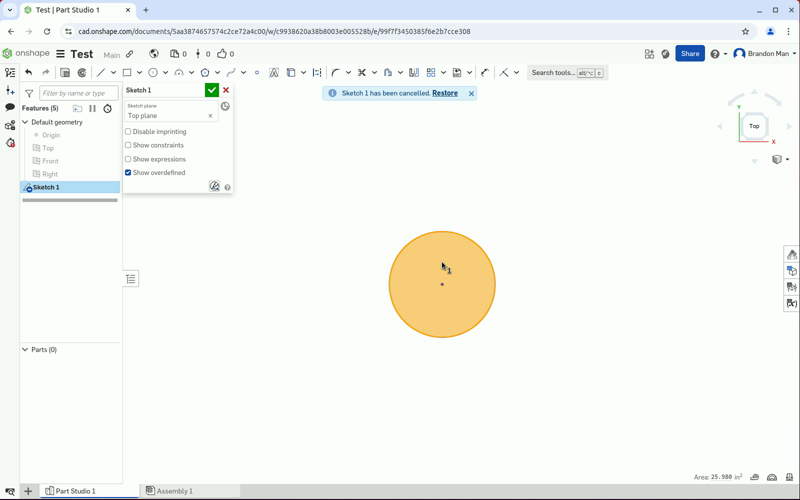
scroll(-6)
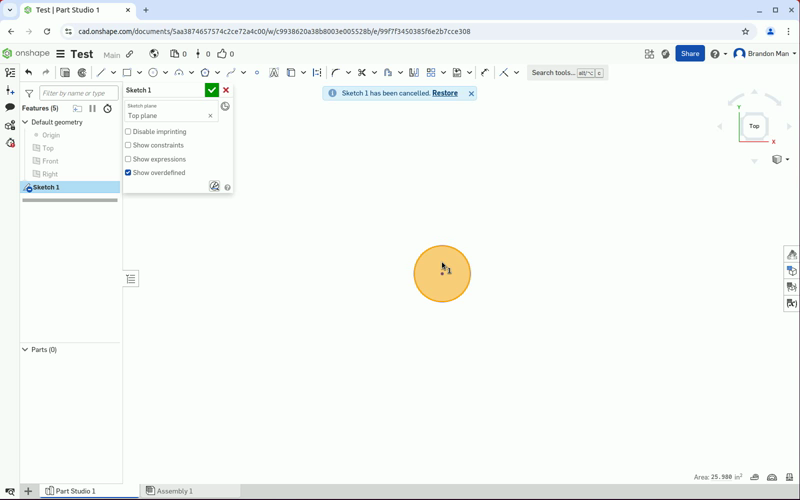
scroll(-6)
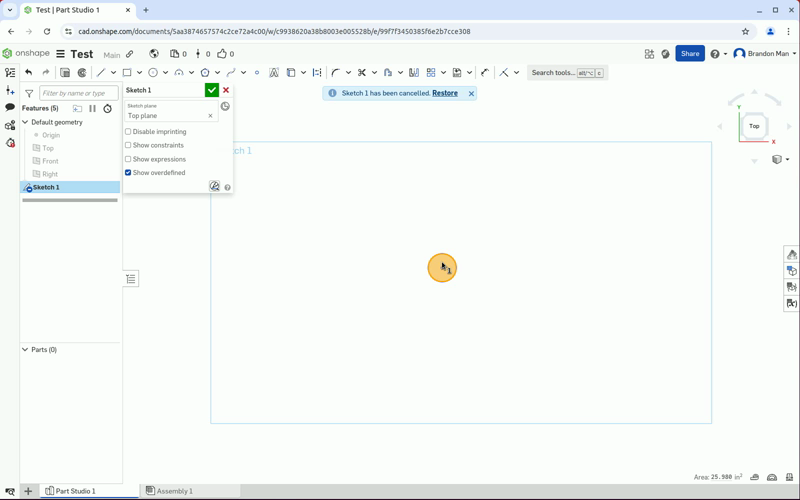
mouse_move(73, 352)
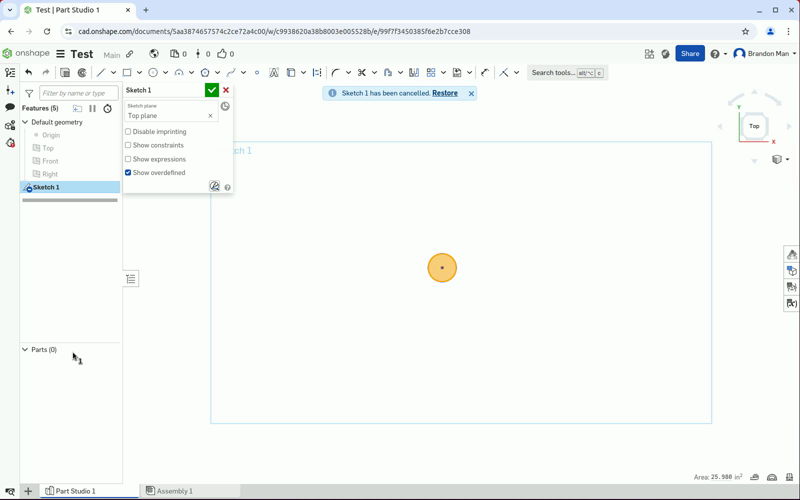
key(shift+y)
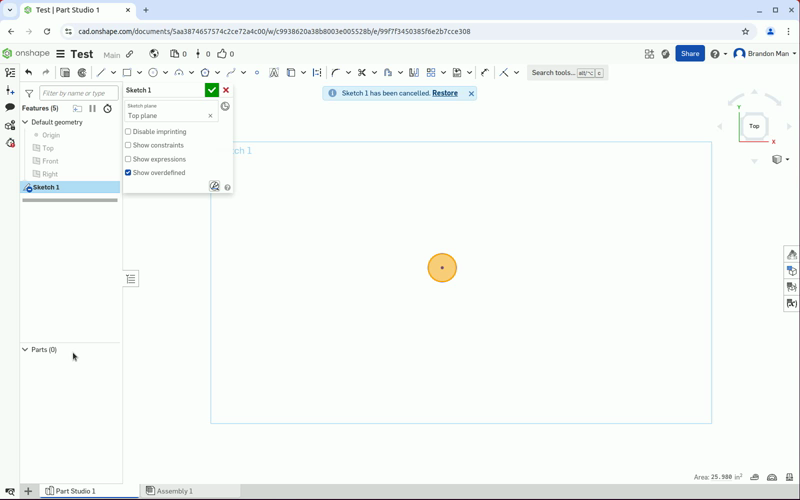
key(shift+e)
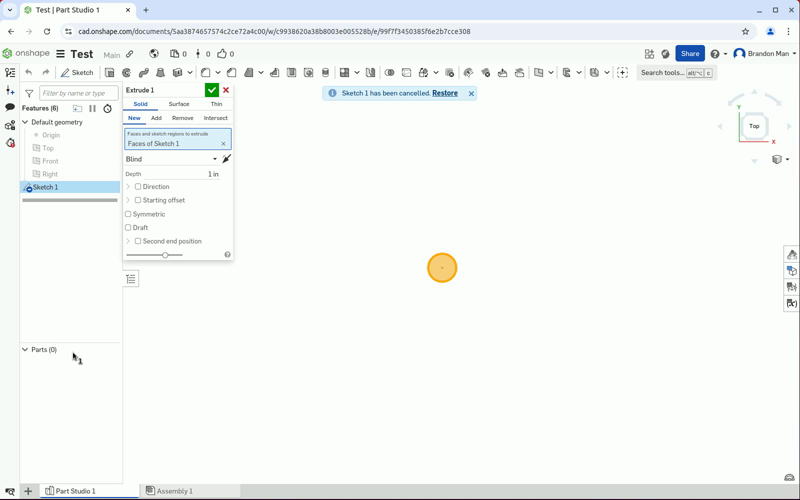
mouse_move(143, 106)
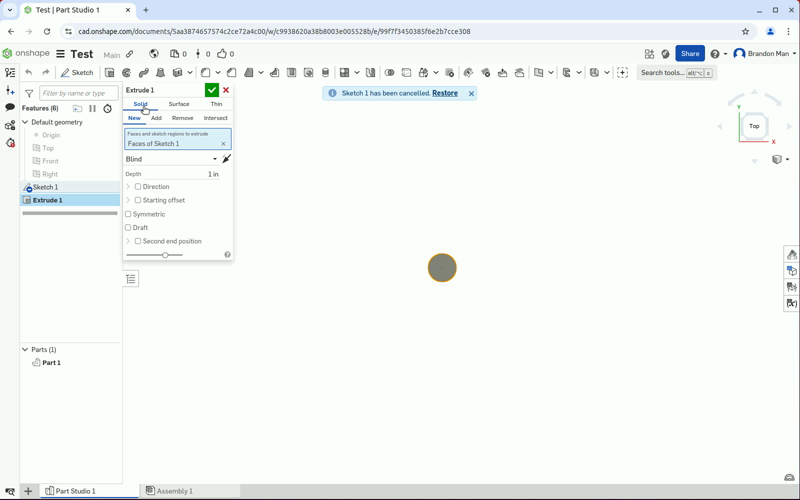
click(143, 106)
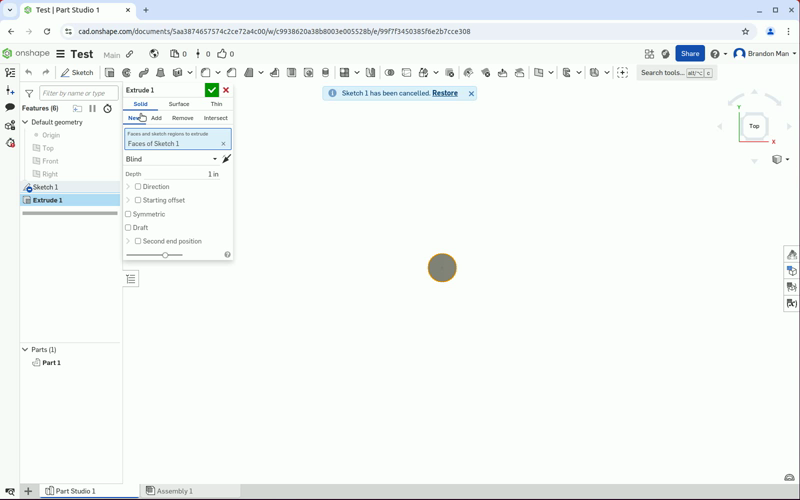
mouse_move(137, 120)
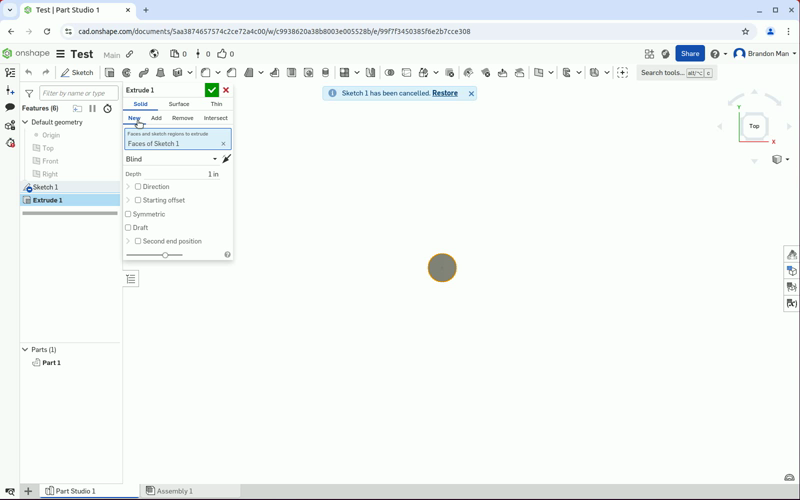
click(137, 120)
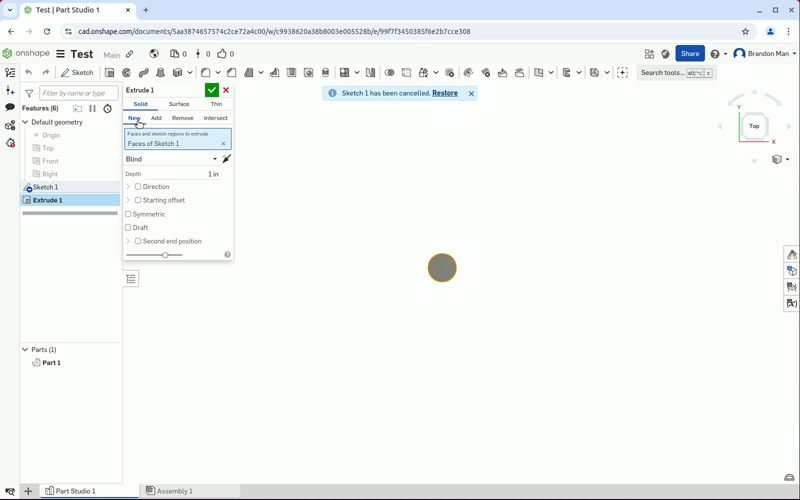
key(tab, 4)
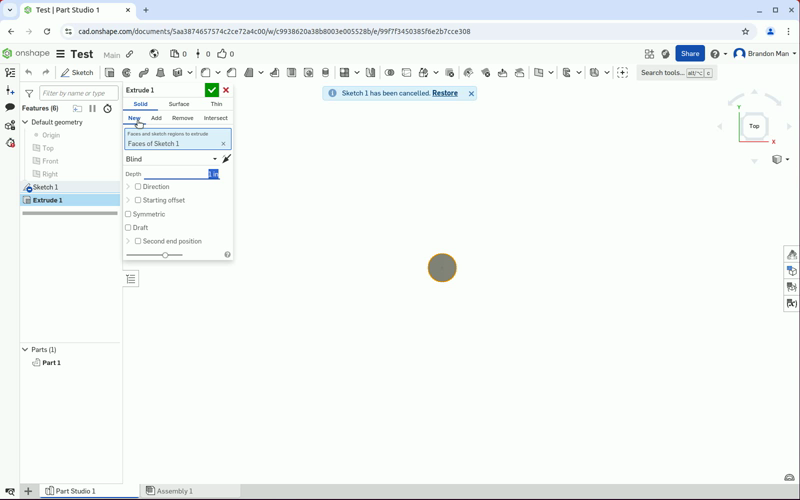
text(-4.092)
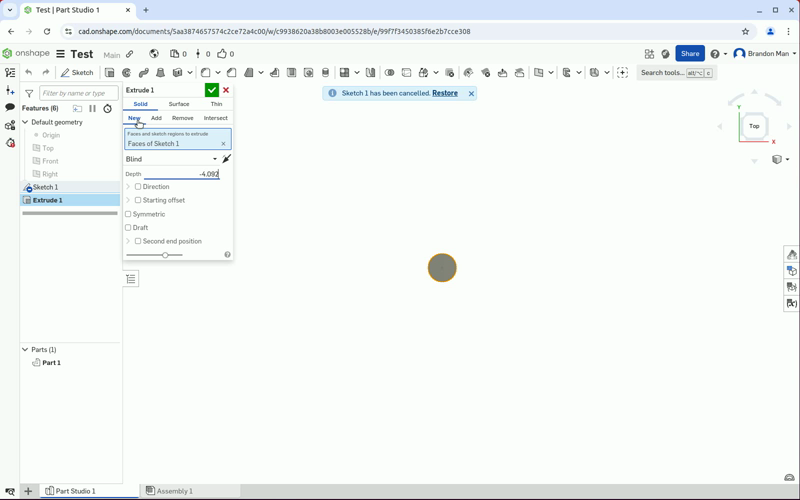
key(enter)
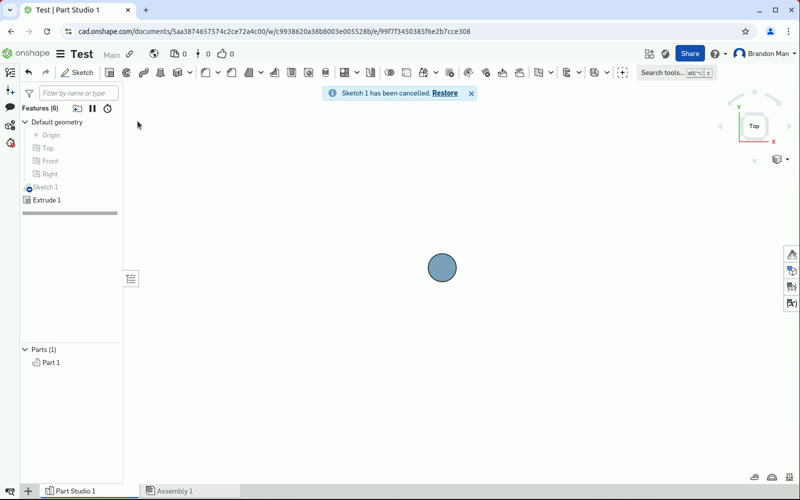
key(shift+h)
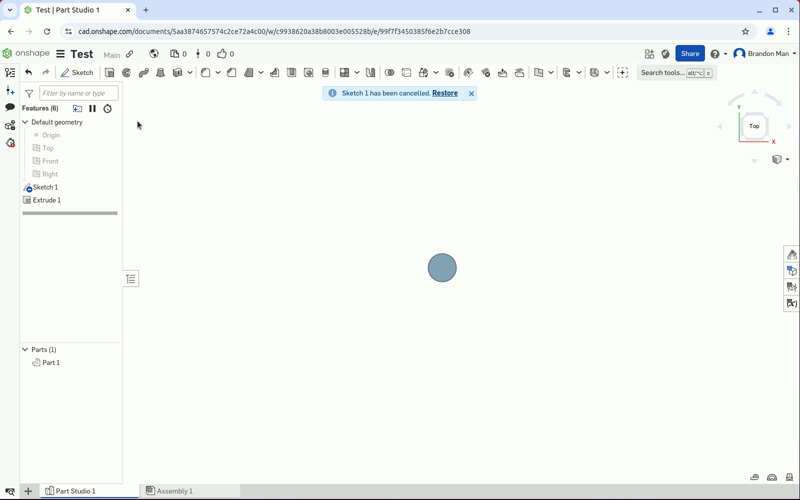
key(shift+h)
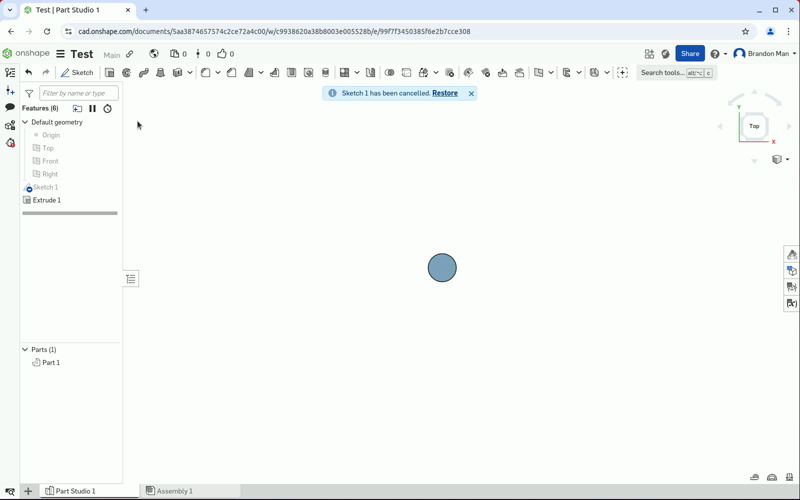
mouse_move(73, 189)
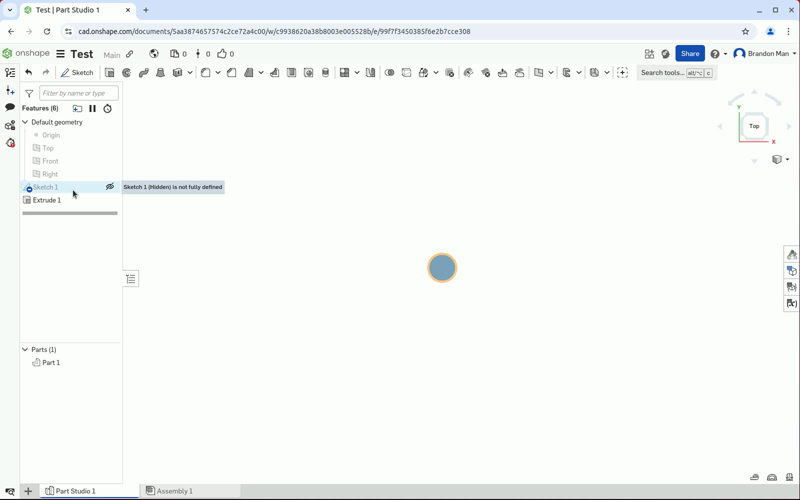
click(73, 189)
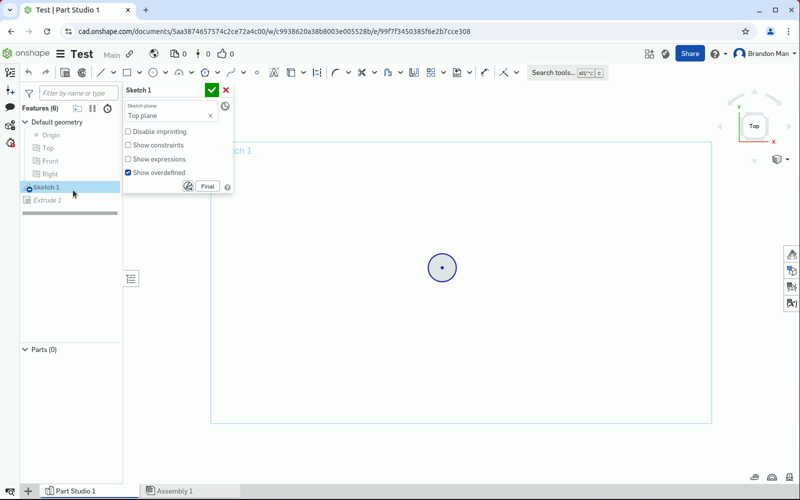
mouse_move(229, 92)
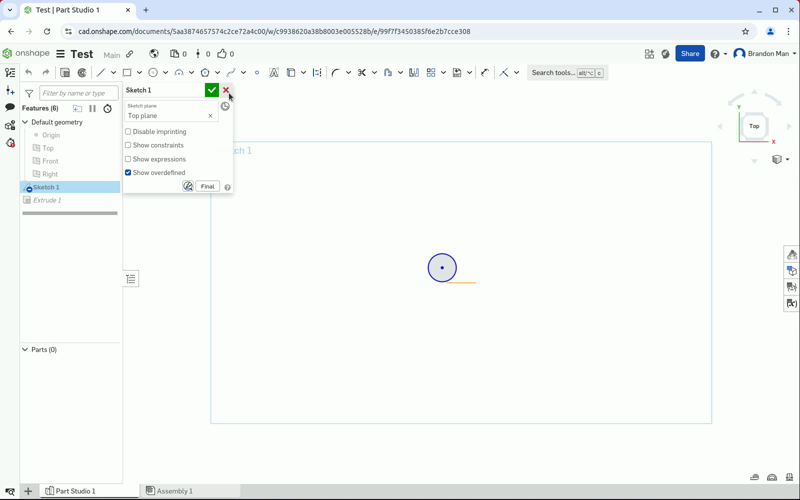
click(229, 92)
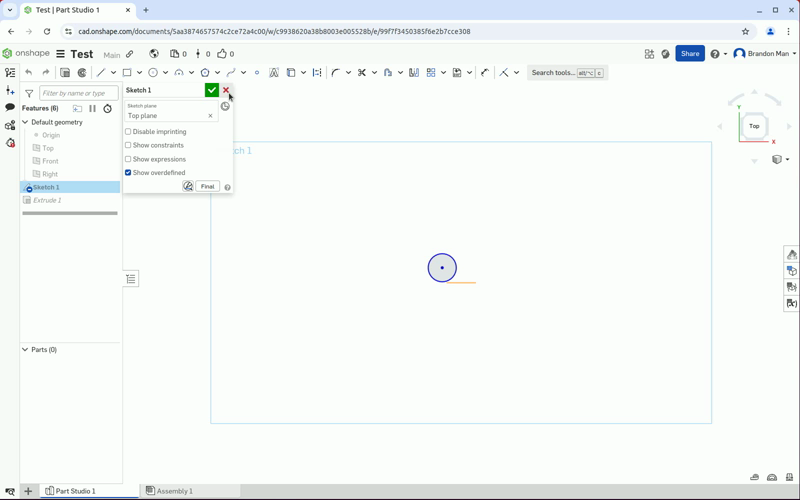
key(shift+s)
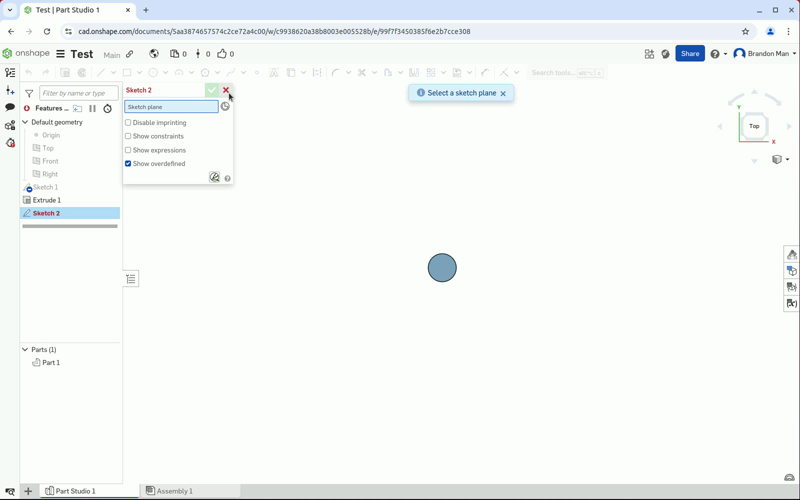
mouse_move(73, 150)
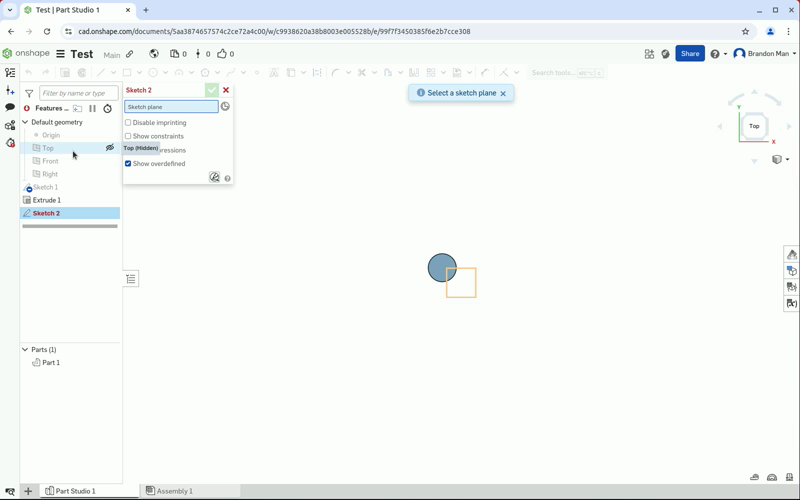
click(73, 150)
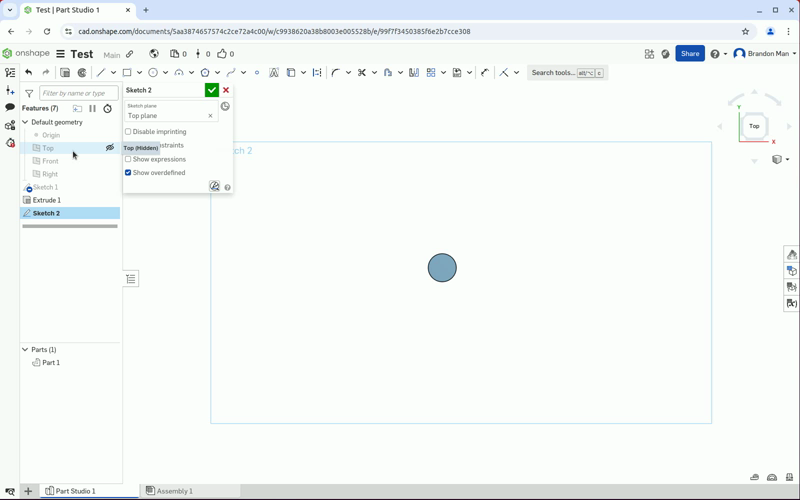
mouse_move(73, 352)
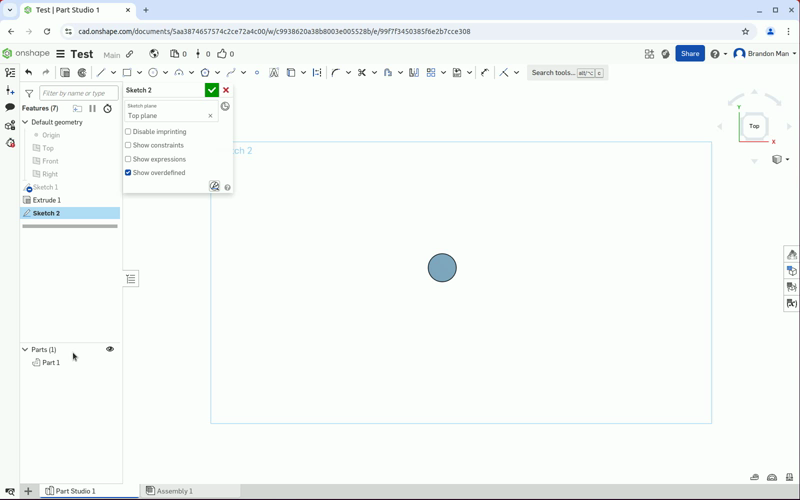
key(y)
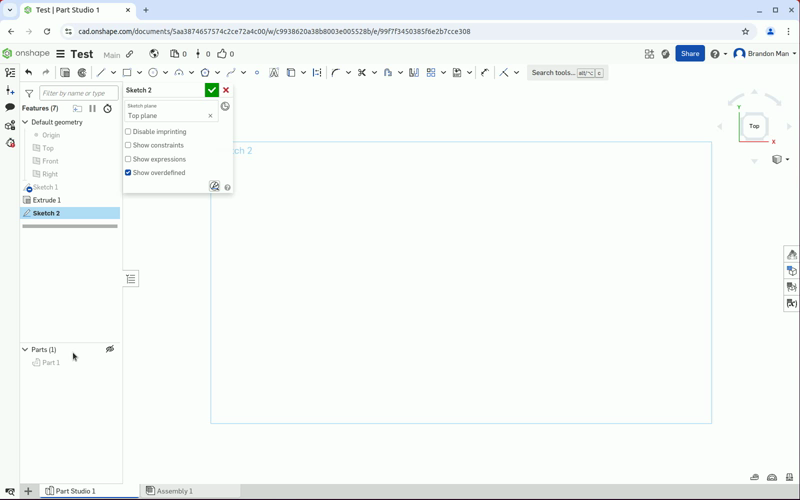
key(c)
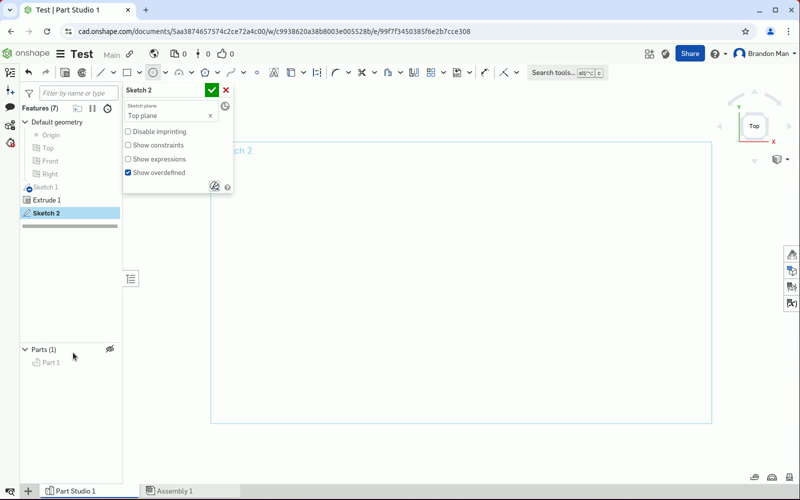
key_down(shift)
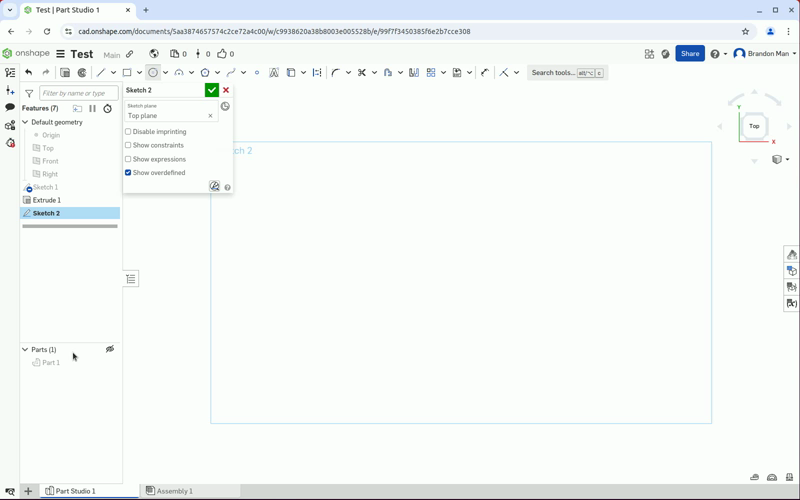
mouse_move(442, 267)
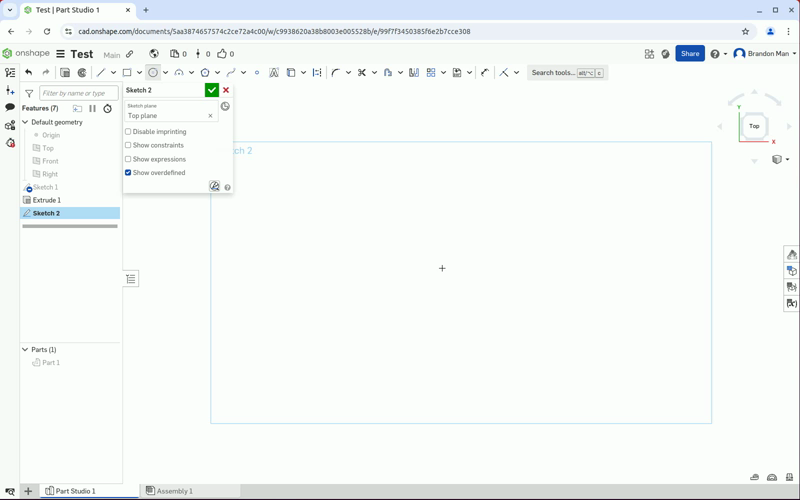
click(442, 267)
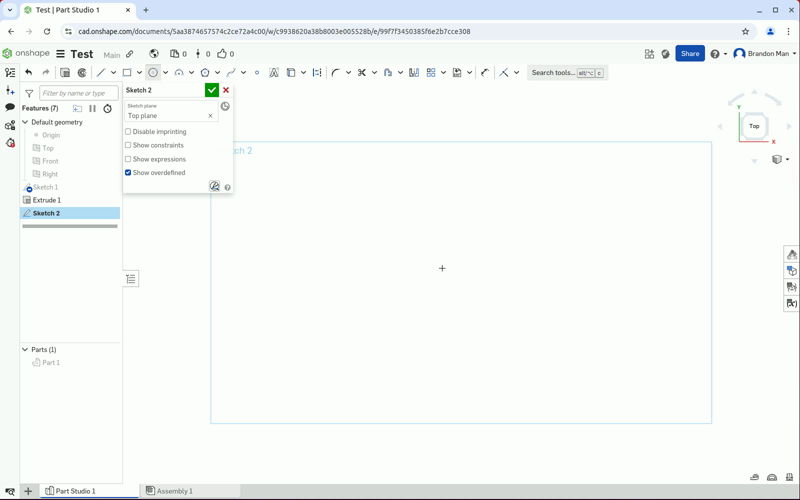
key_up(shift)
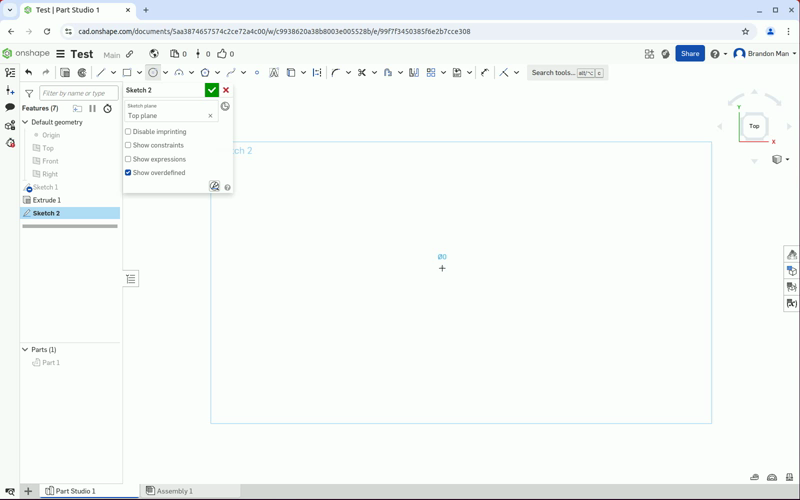
mouse_move(467, 267)
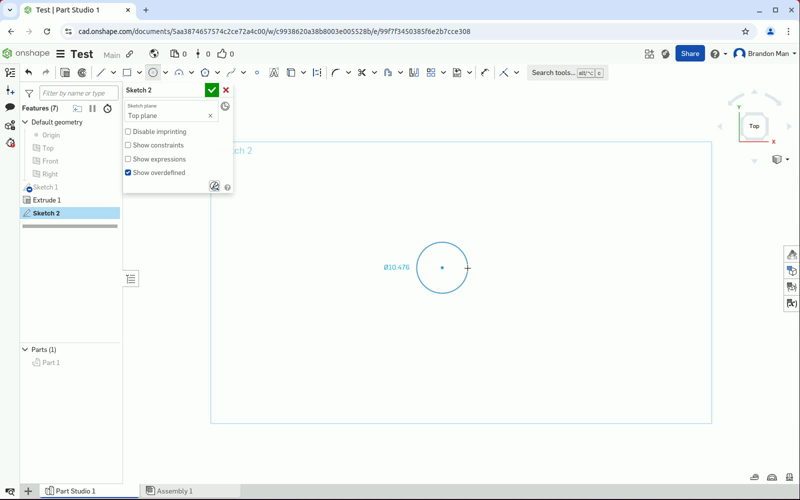
click(467, 267)
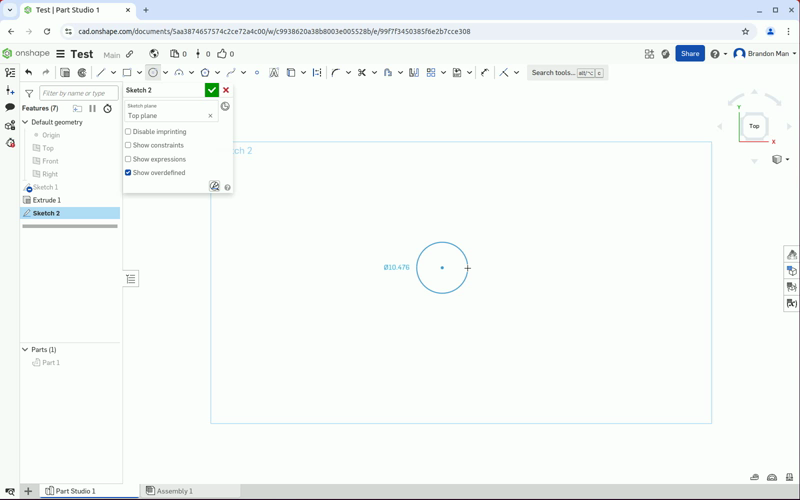
key(esc)
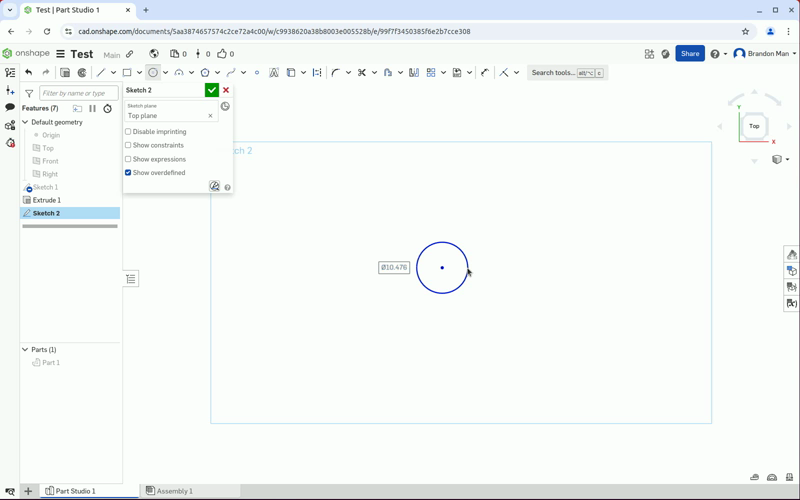
key(c)
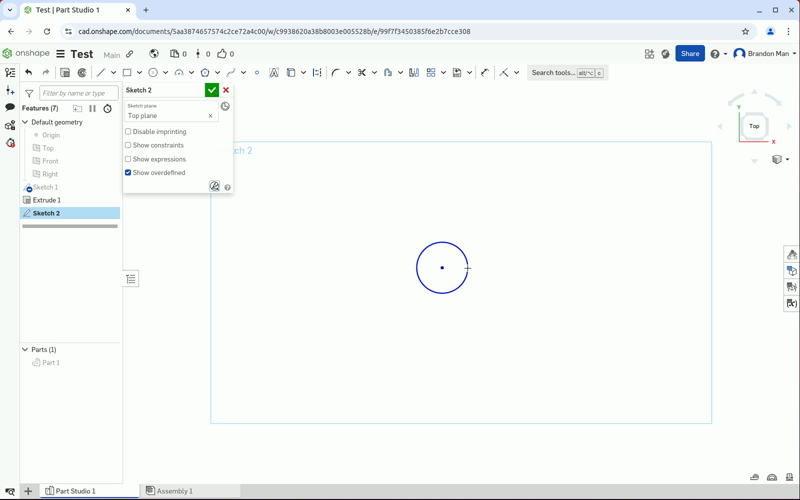
key_down(shift)
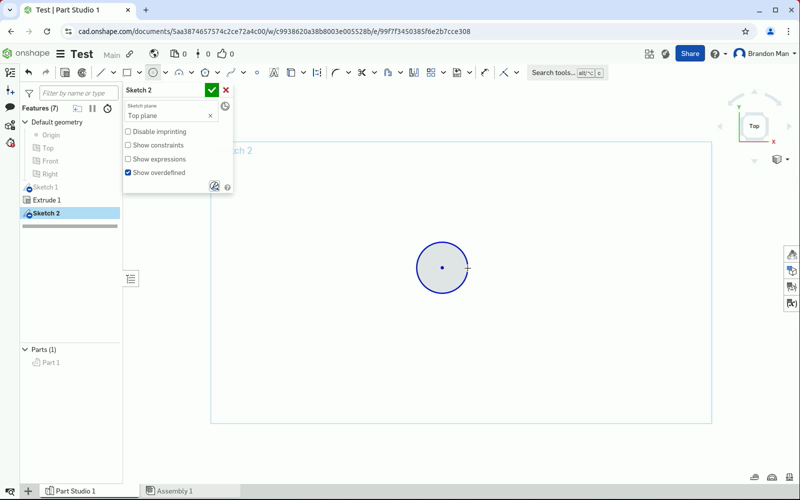
mouse_move(442, 267)
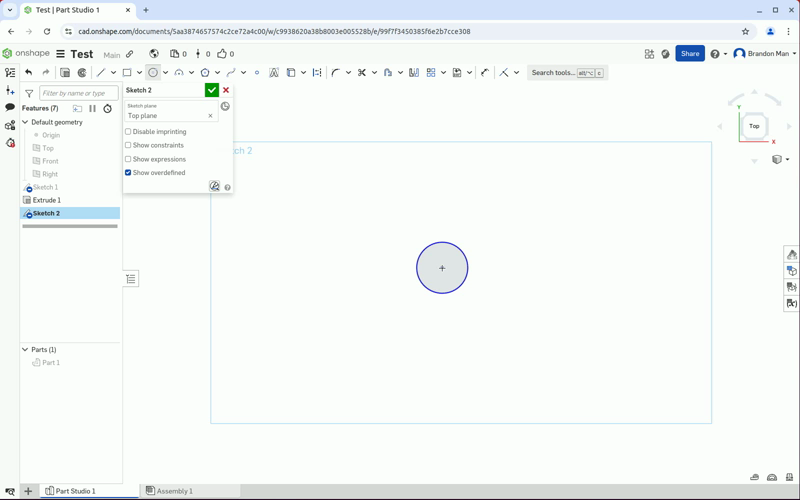
click(442, 267)
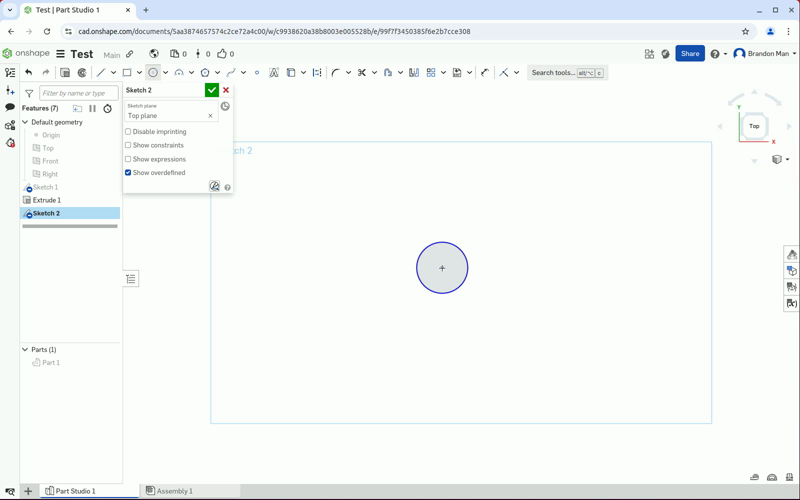
key_up(shift)
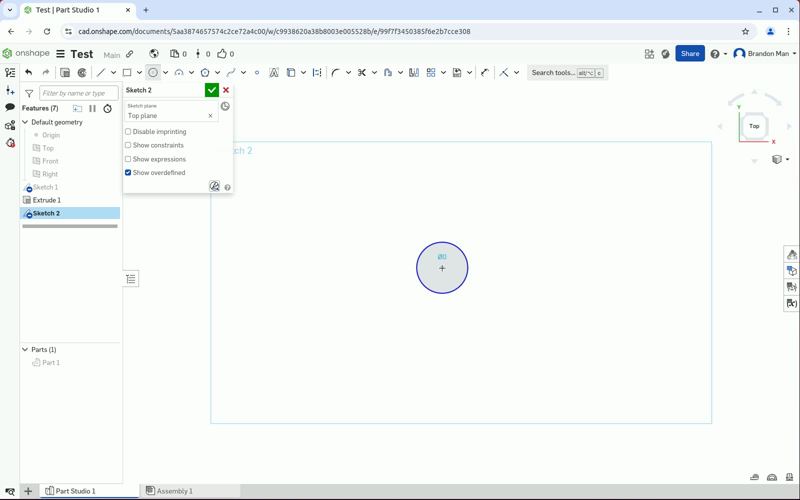
mouse_move(456, 267)
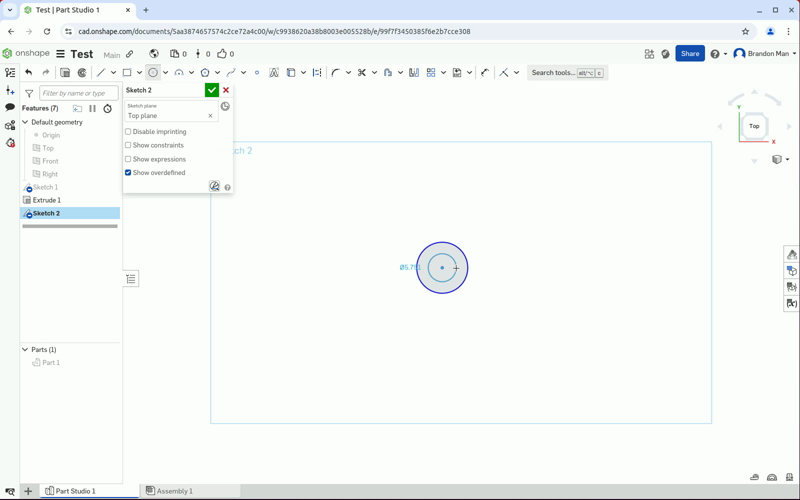
click(456, 267)
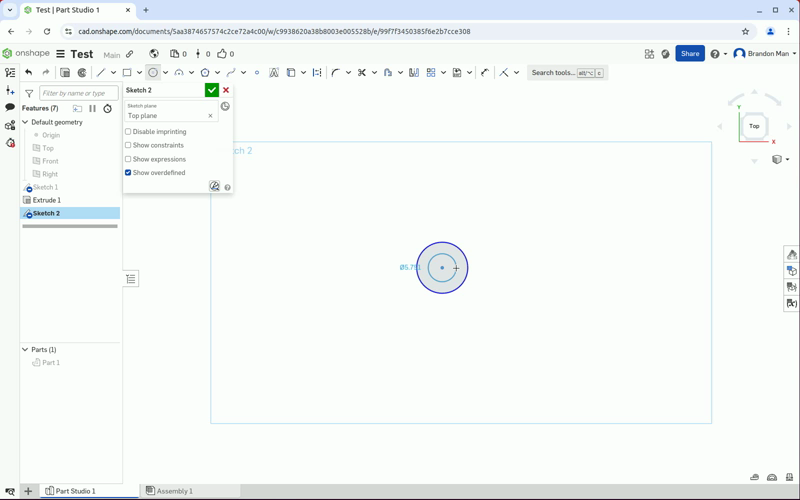
key(esc)
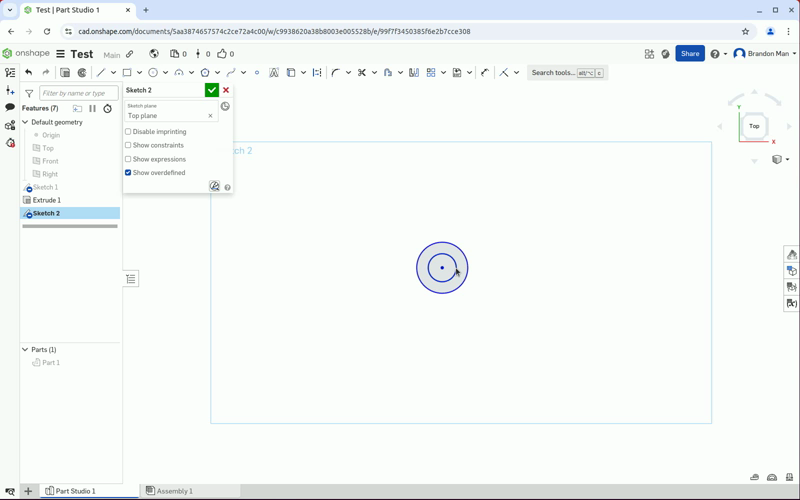
mouse_move(456, 284)
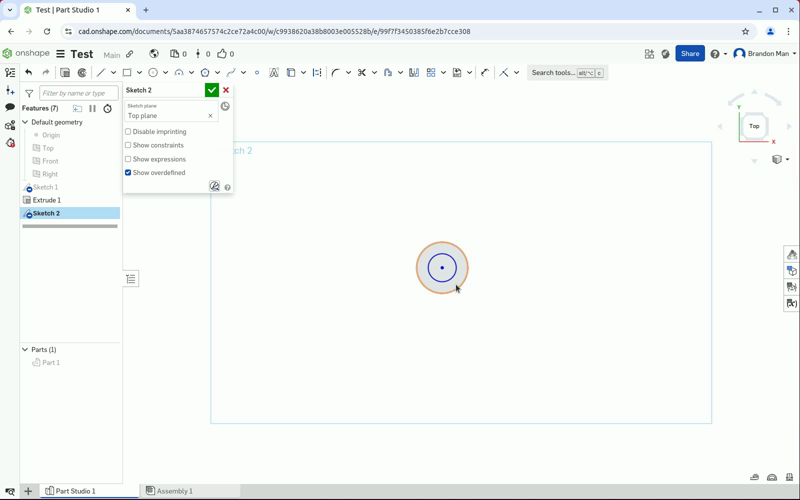
scroll(6)
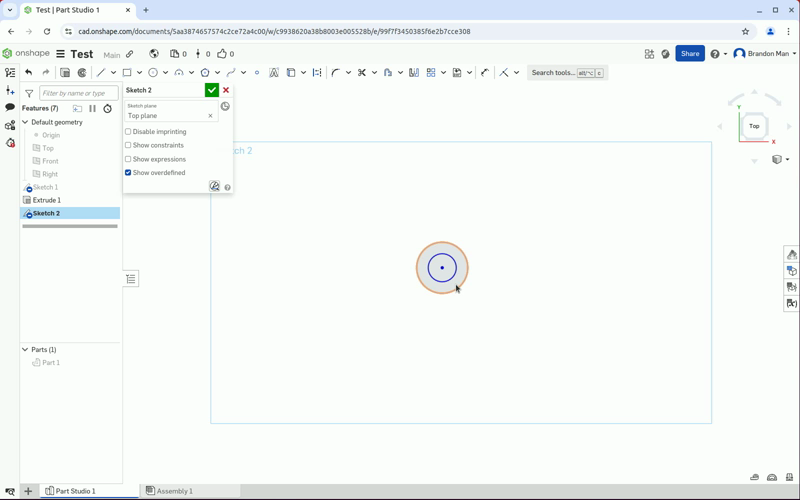
scroll(6)
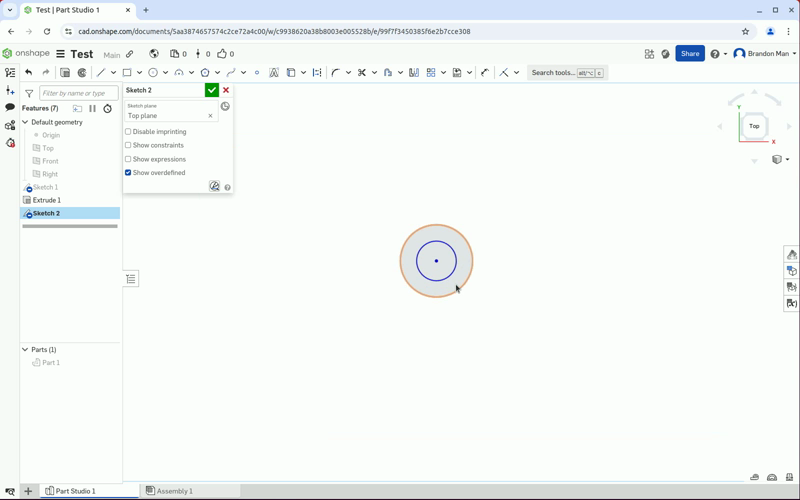
scroll(6)
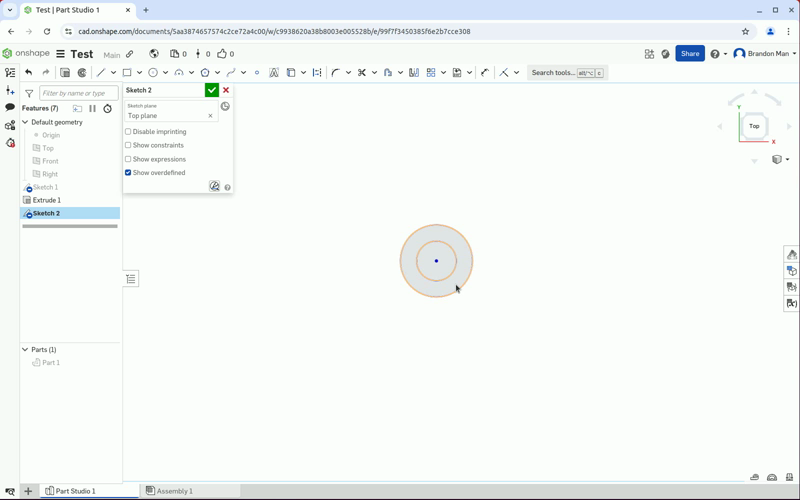
scroll(6)
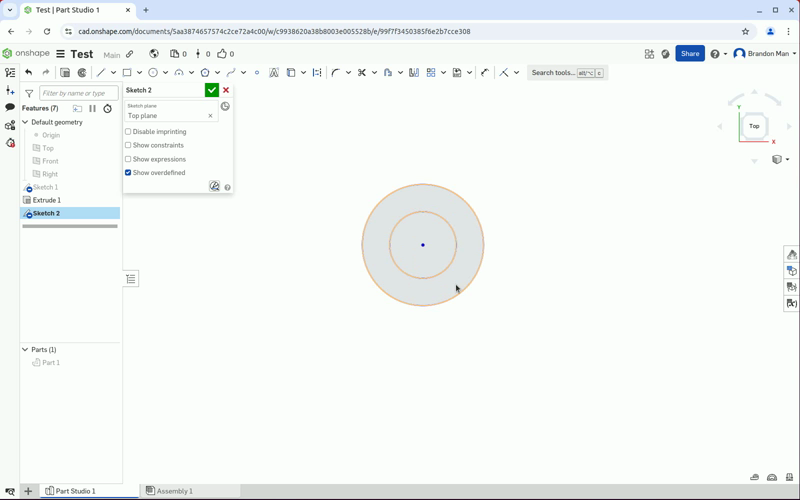
scroll(6)
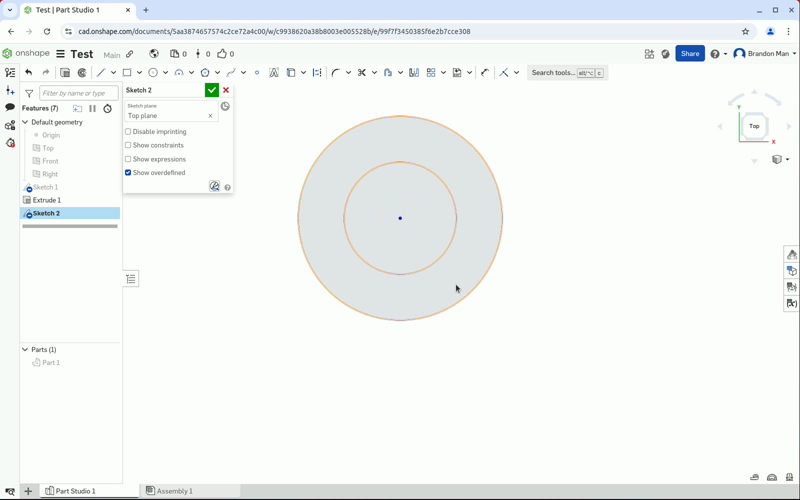
scroll(6)
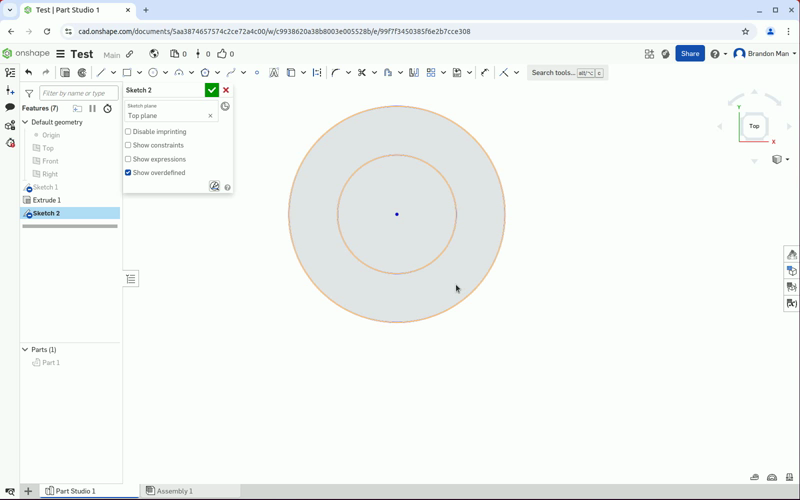
scroll(6)
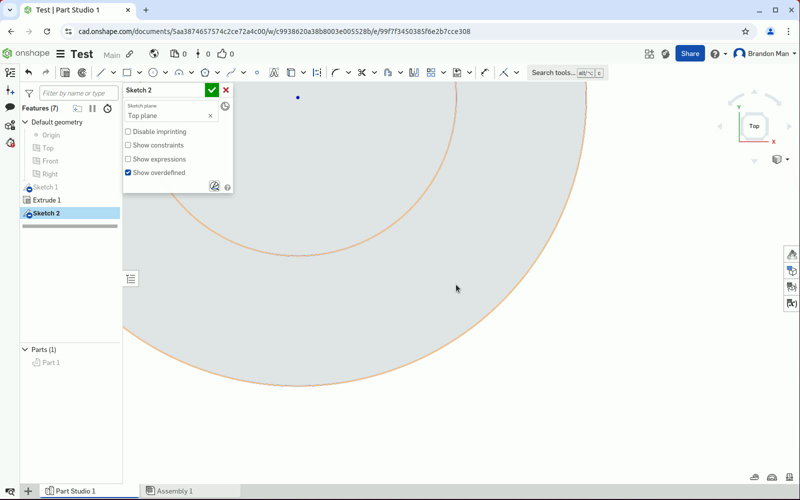
click(456, 284)
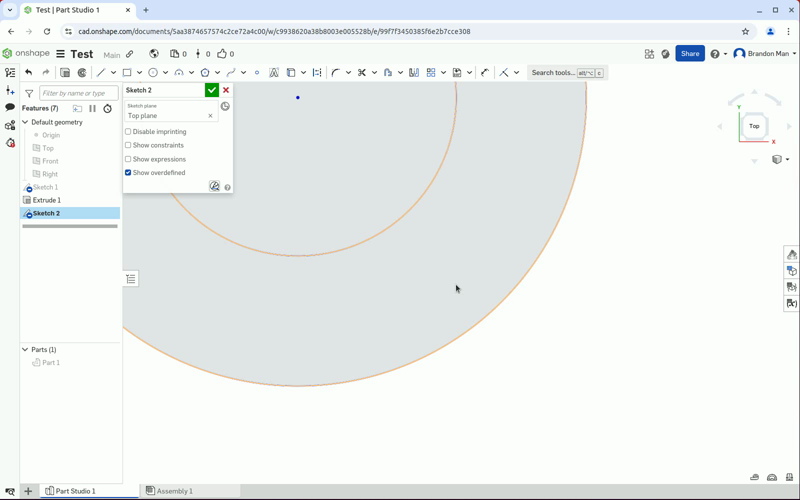
scroll(-6)
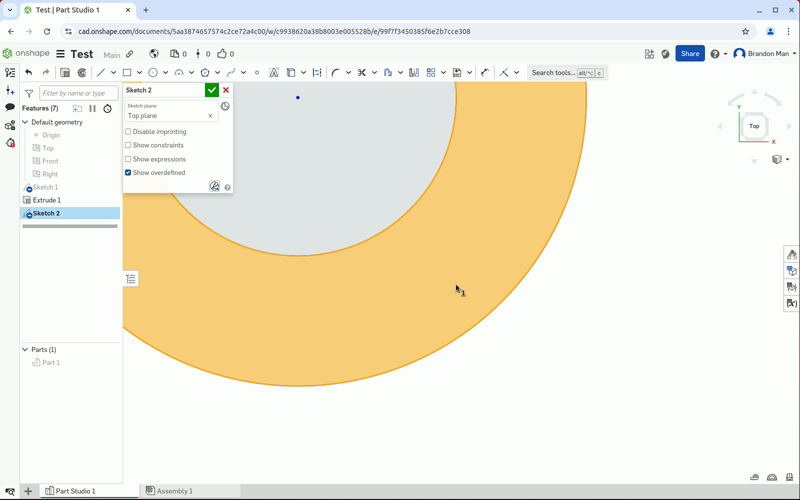
scroll(-6)
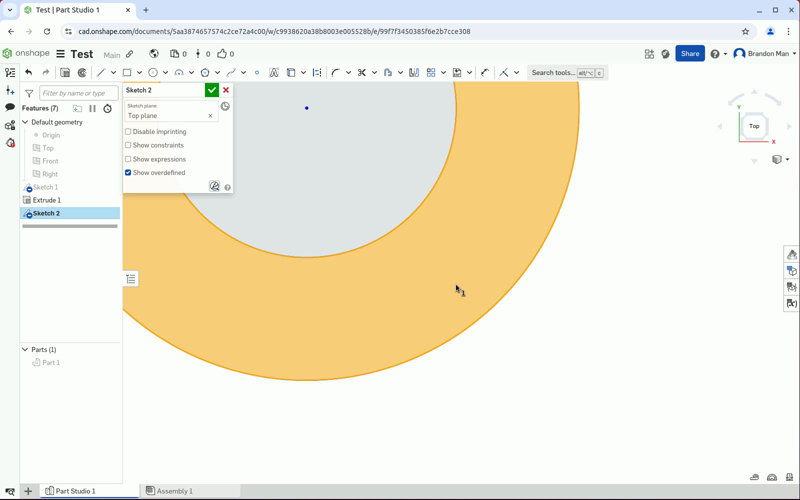
scroll(-6)
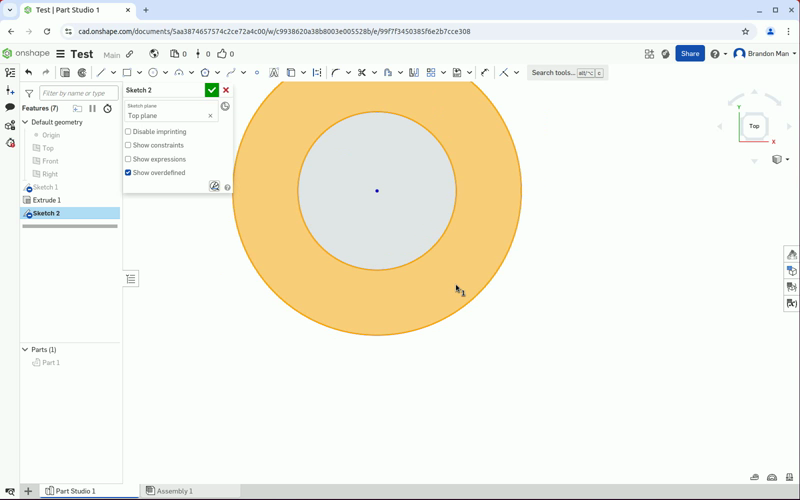
scroll(-6)
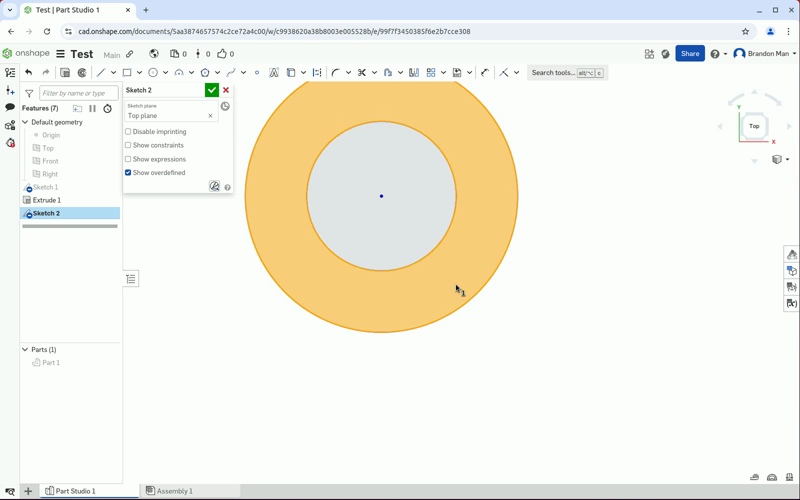
scroll(-6)
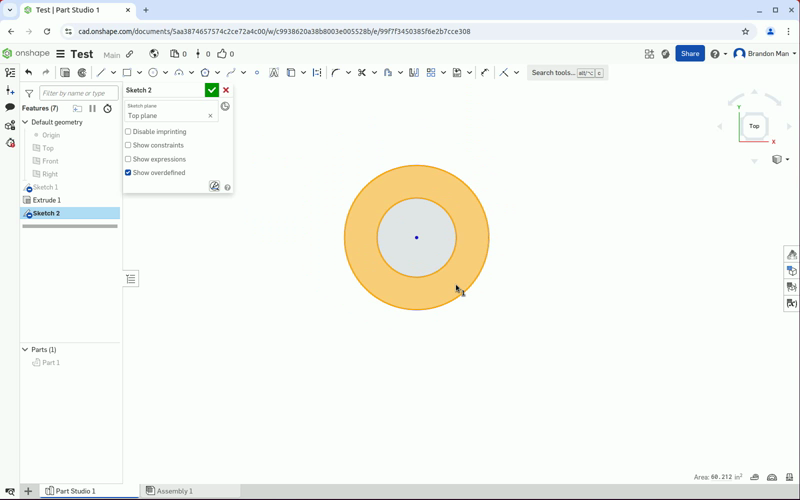
scroll(-6)
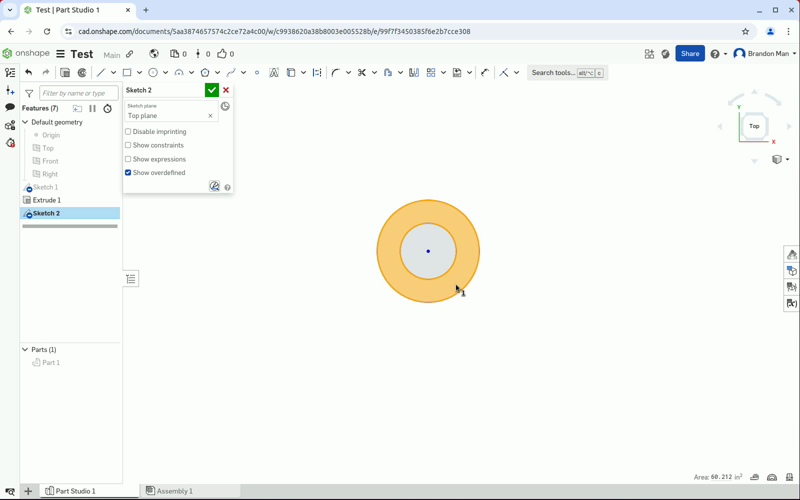
scroll(-6)
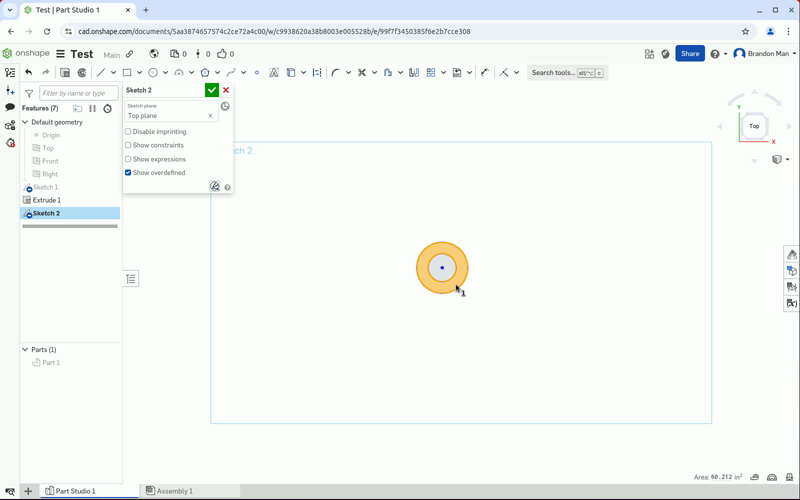
mouse_move(73, 352)
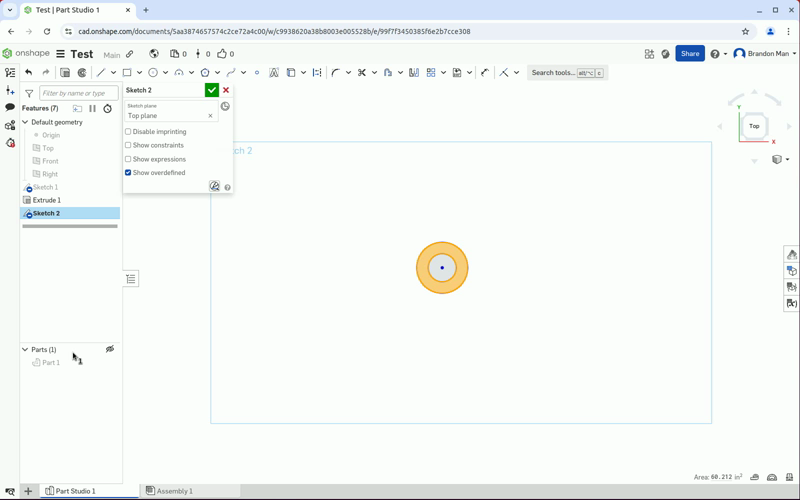
key(shift+y)
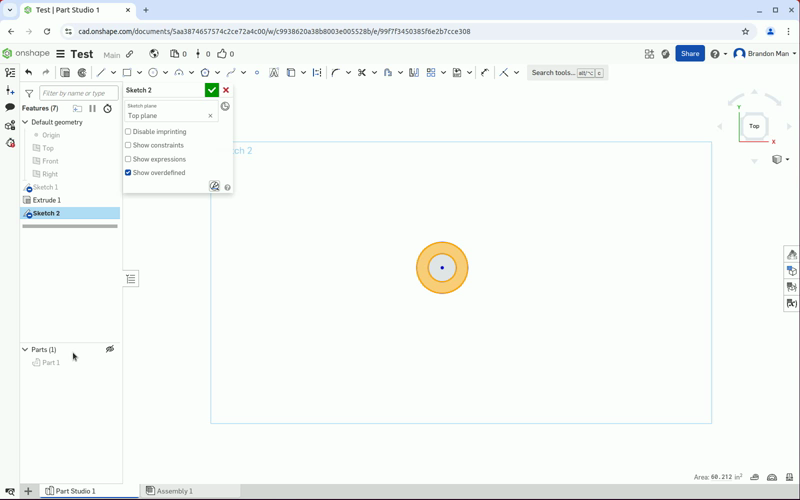
key(shift+e)
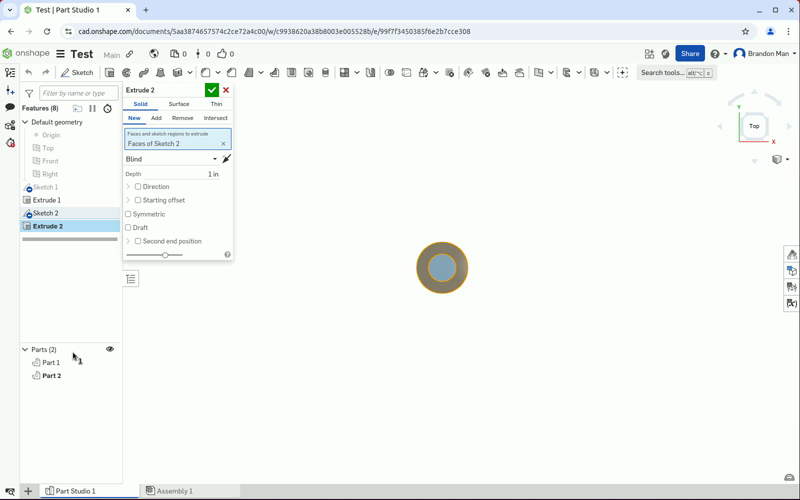
mouse_move(143, 106)
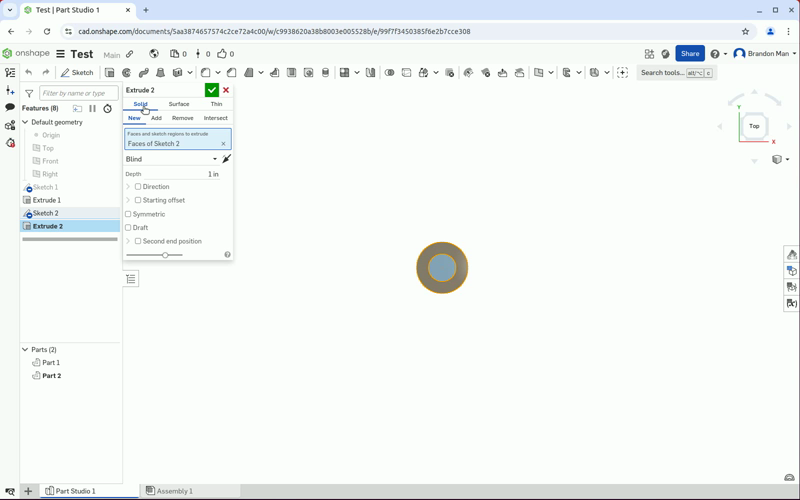
click(143, 106)
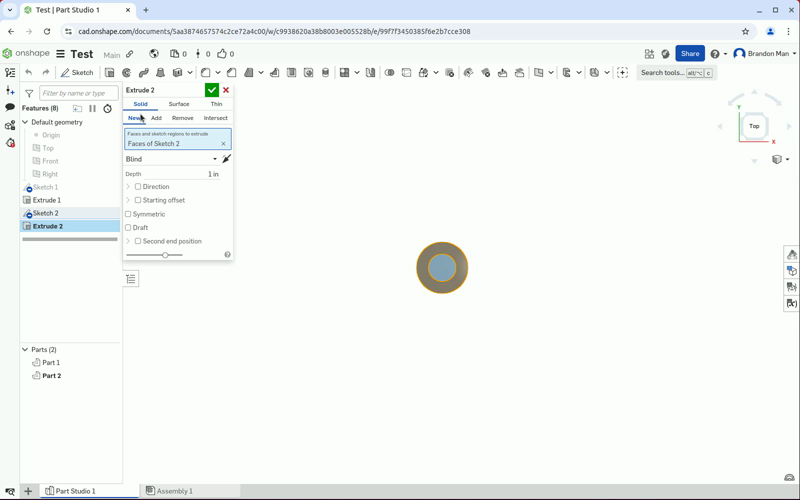
mouse_move(137, 120)
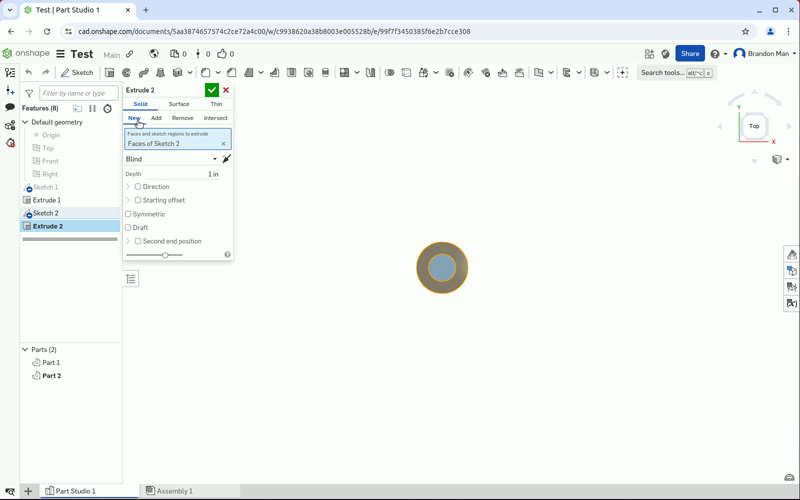
click(137, 120)
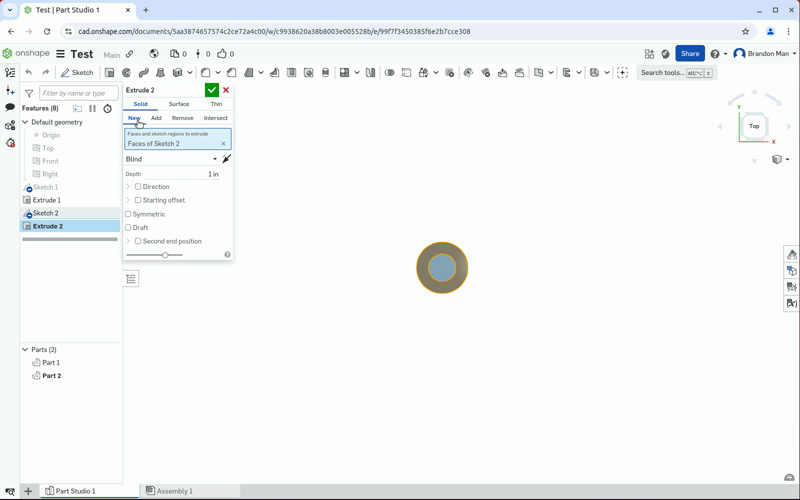
key(tab, 4)
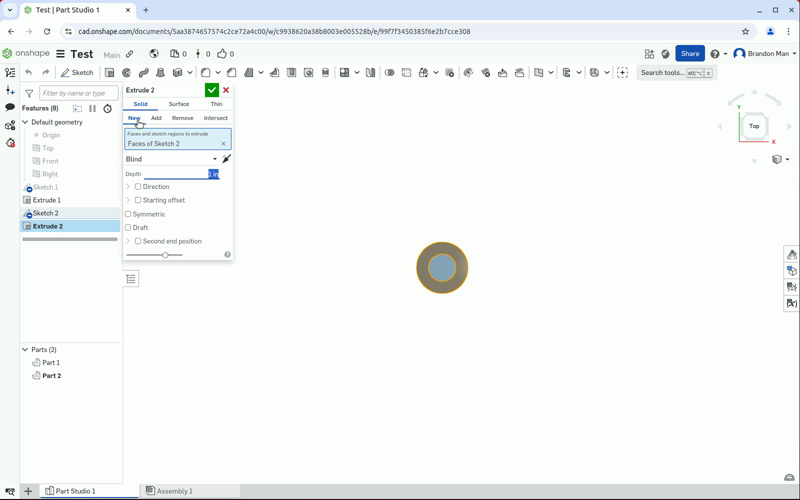
text(-4.092)
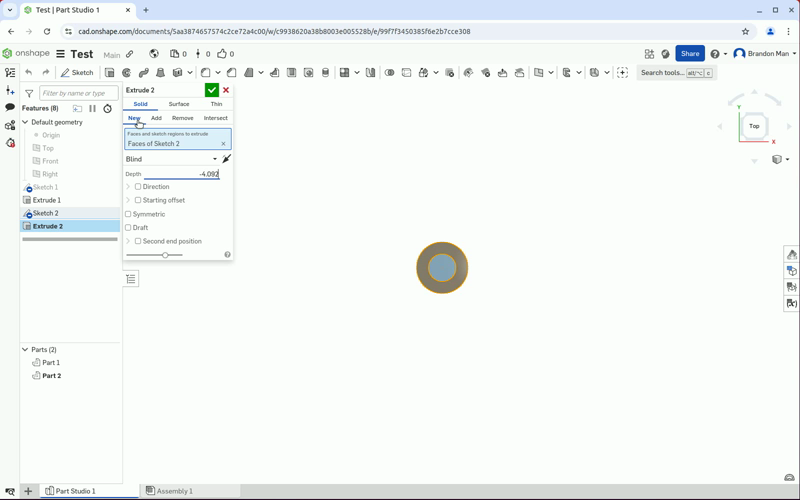
key(enter)
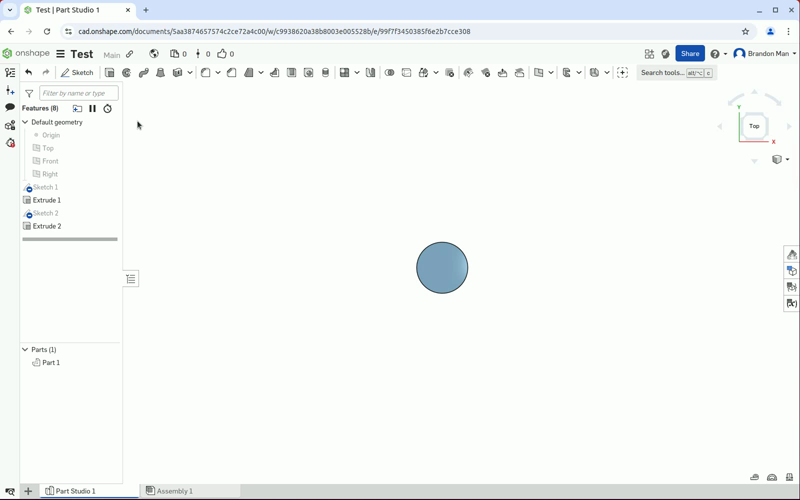
key(shift+h)
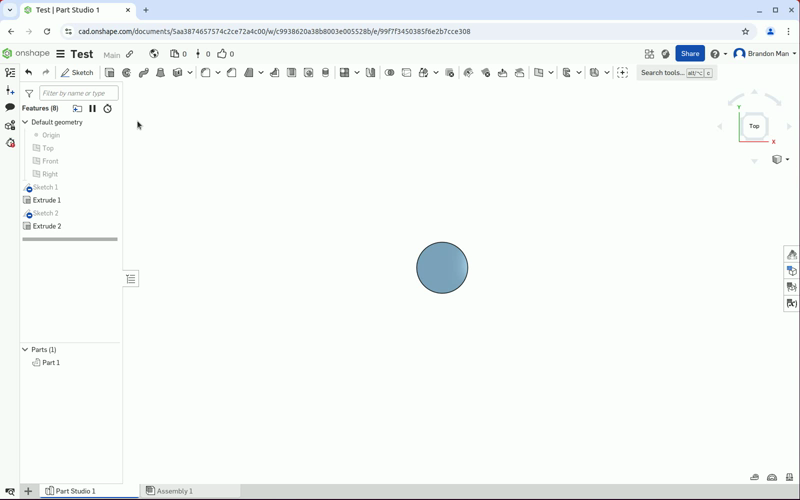
key(shift+h)
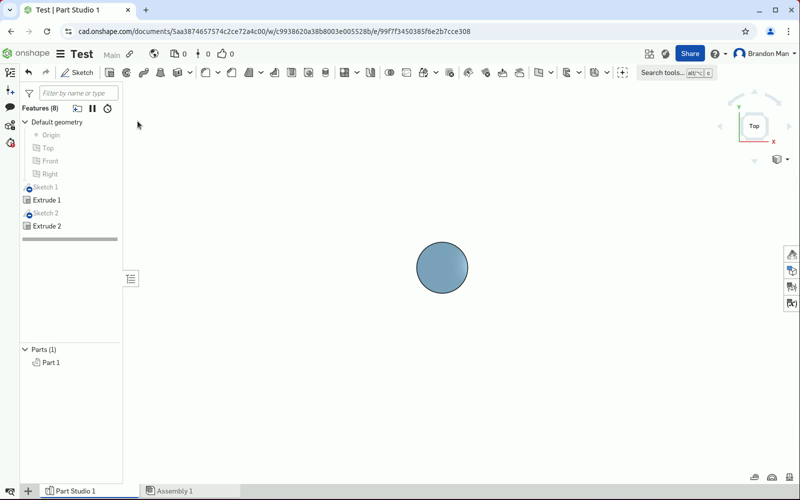
mouse_move(73, 189)
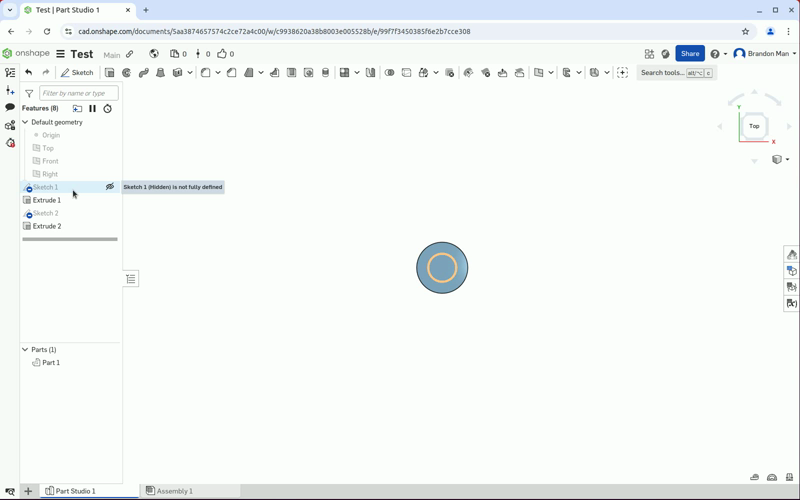
click(73, 189)
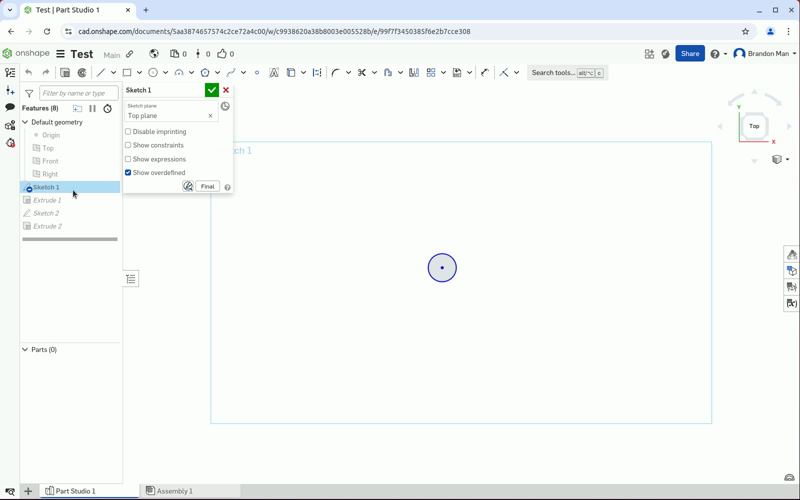
mouse_move(229, 92)
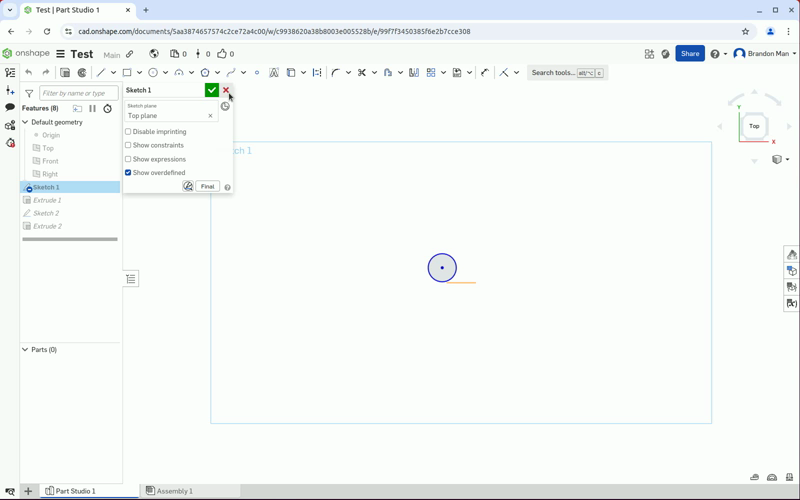
click(229, 92)
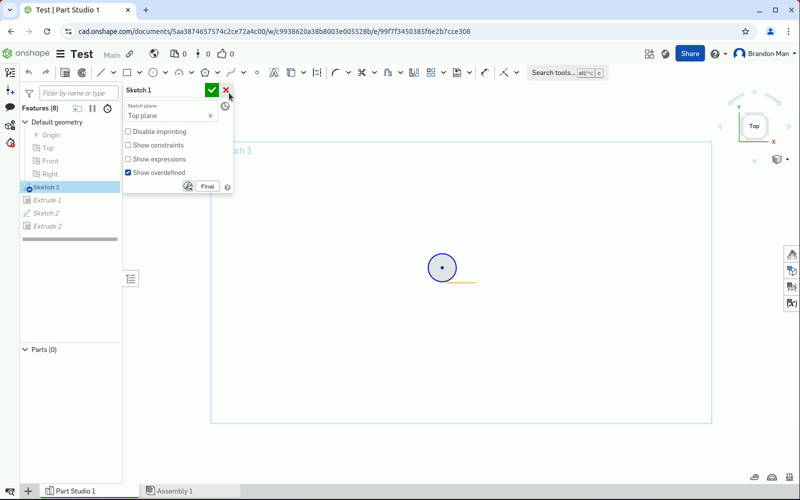
key(shift+s)
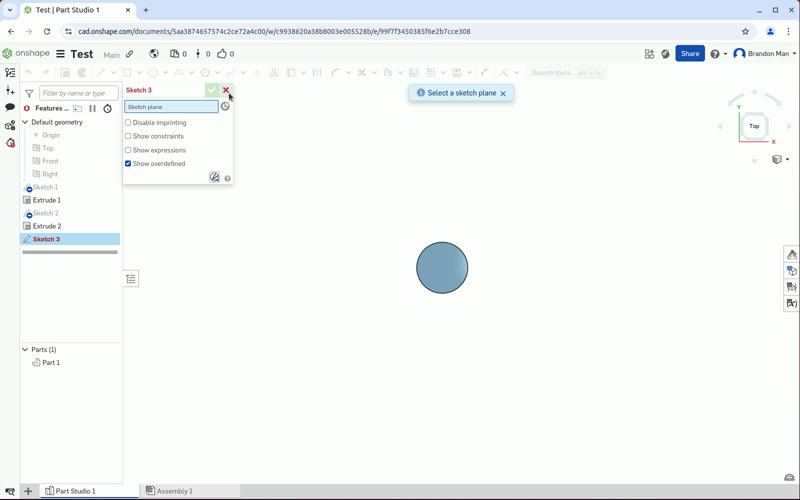
mouse_move(73, 150)
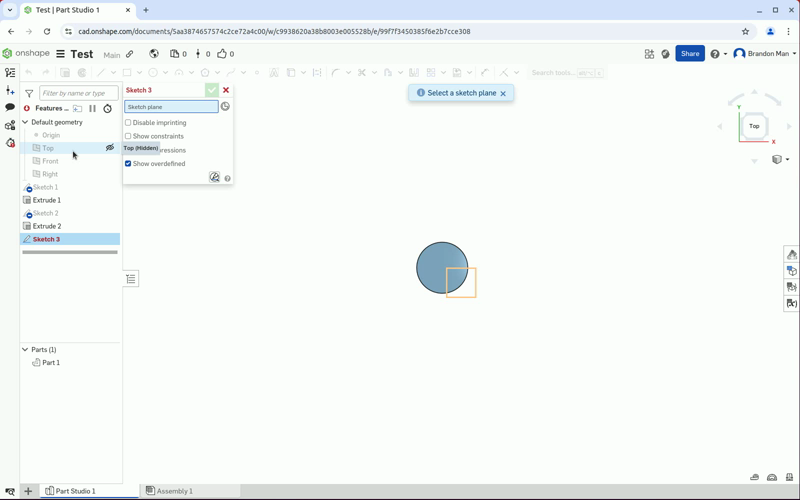
click(73, 150)
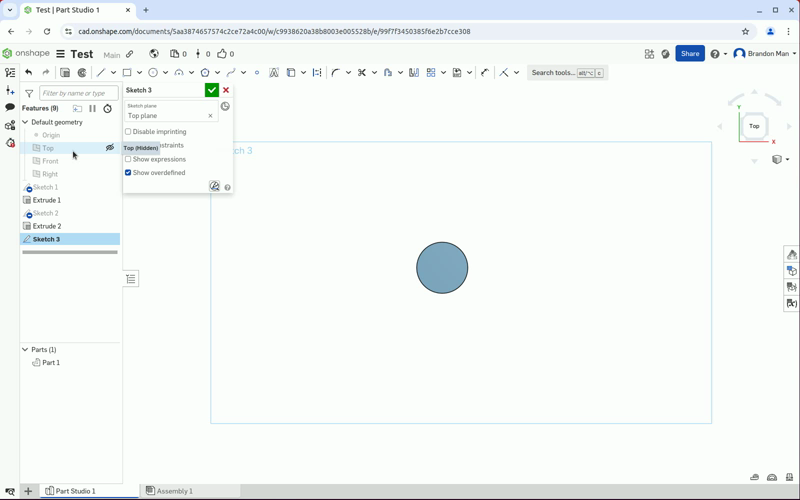
mouse_move(73, 352)
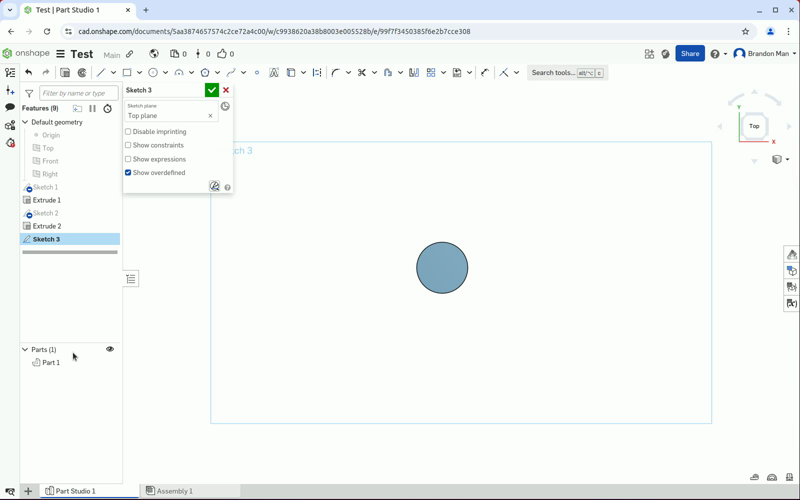
key(y)
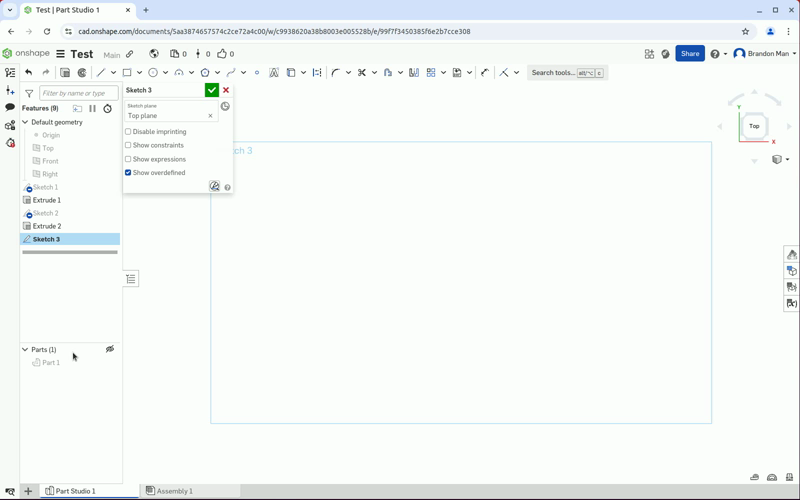
key(l)
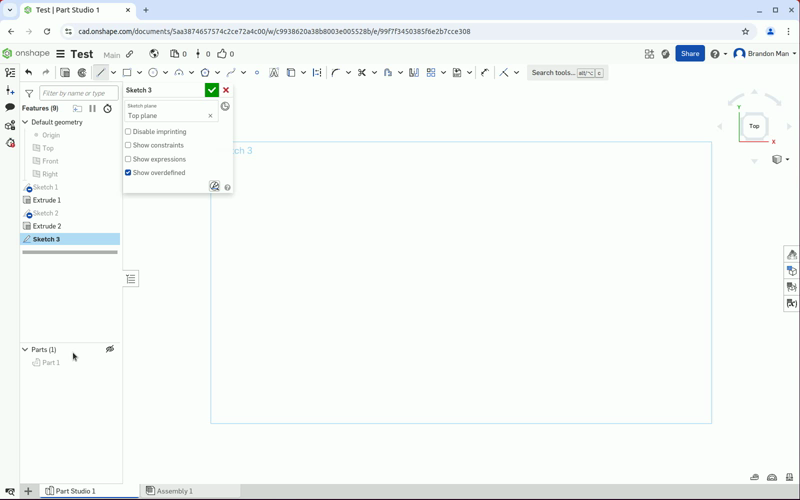
key_down(shift)
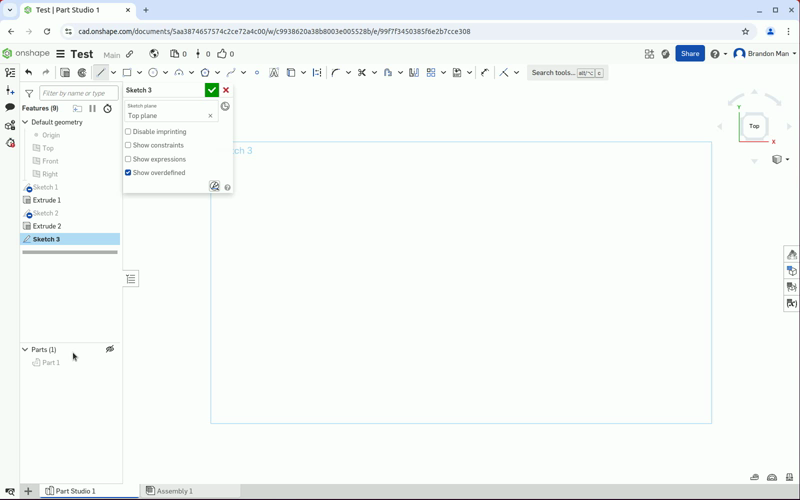
mouse_move(348, 336)
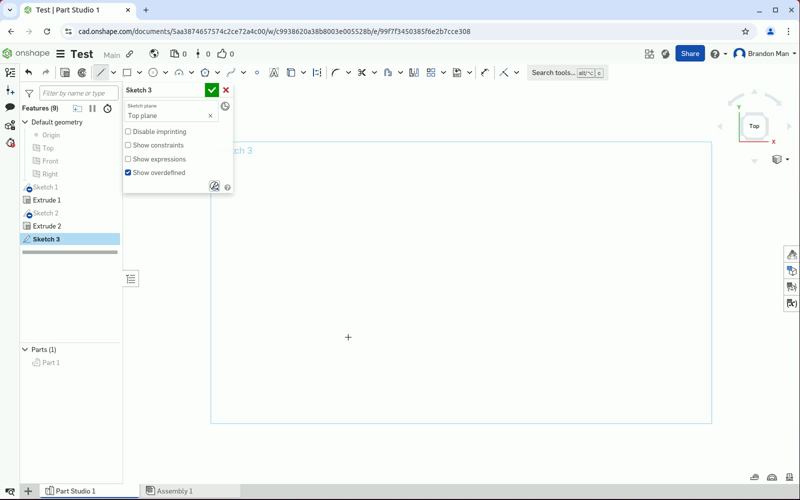
click(348, 336)
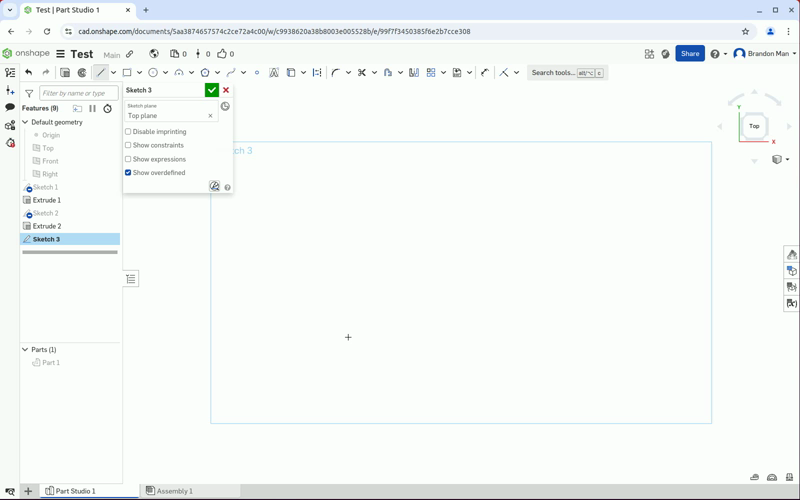
key_up(shift)
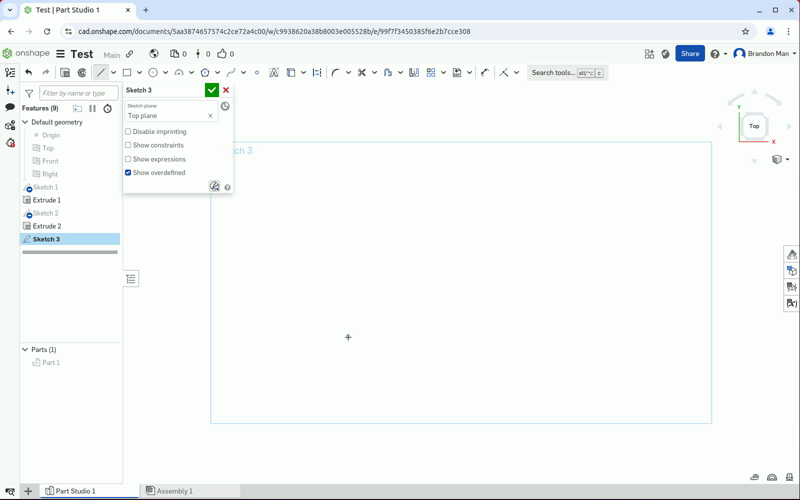
key_down(shift)
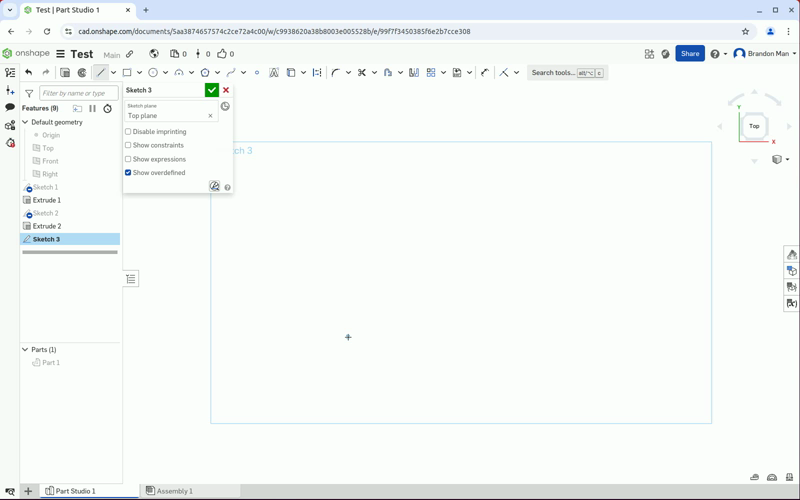
mouse_move(559, 336)
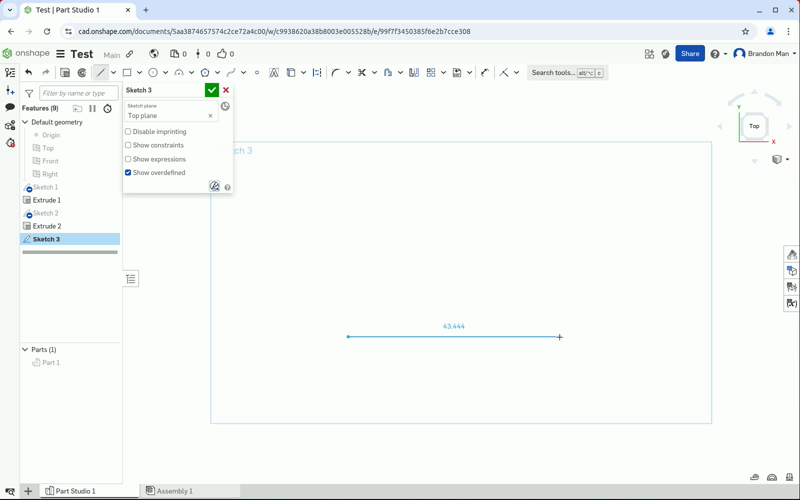
click(559, 336)
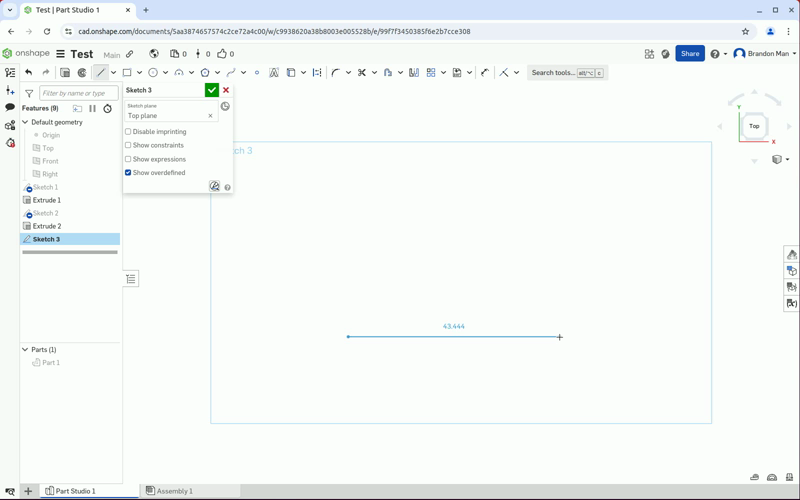
key_up(shift)
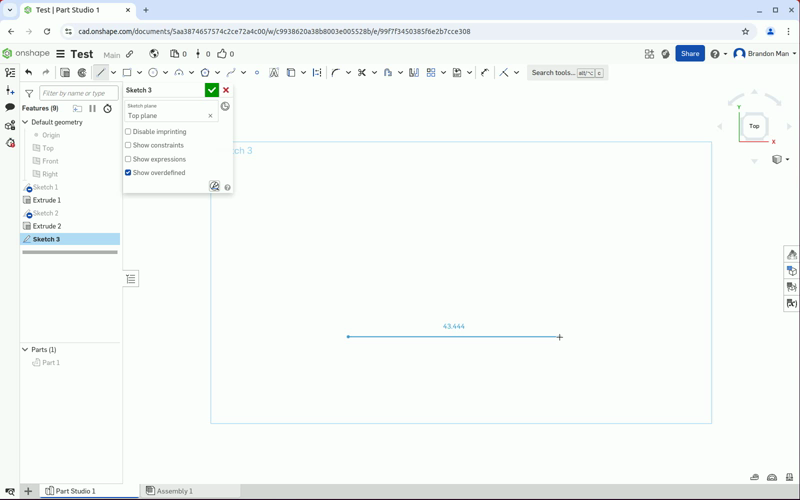
key_down(shift)
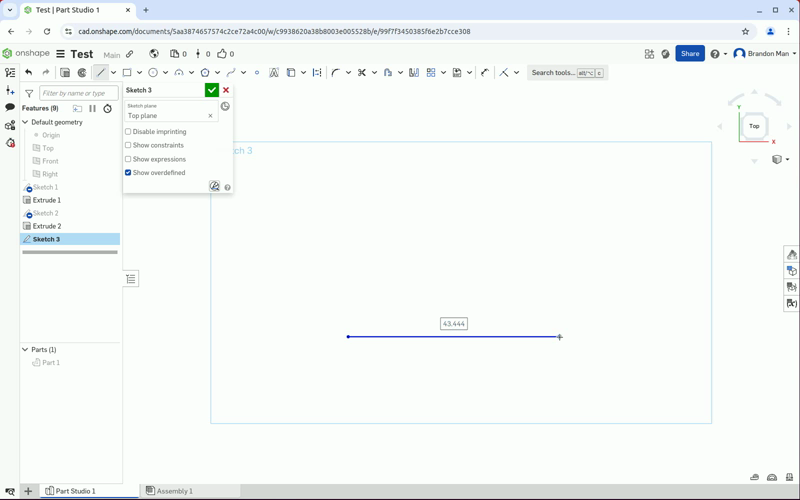
mouse_move(559, 225)
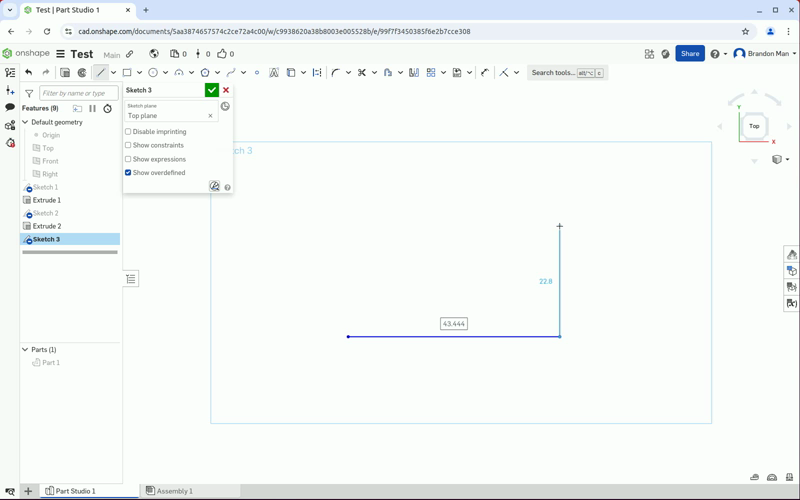
click(559, 225)
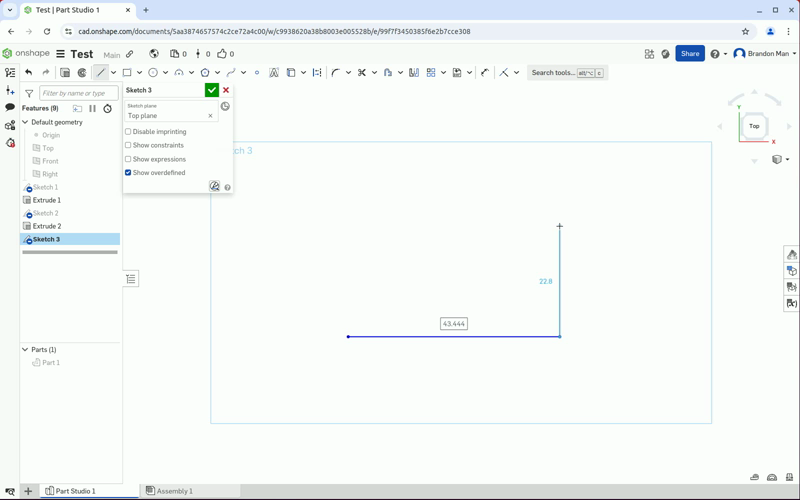
key_up(shift)
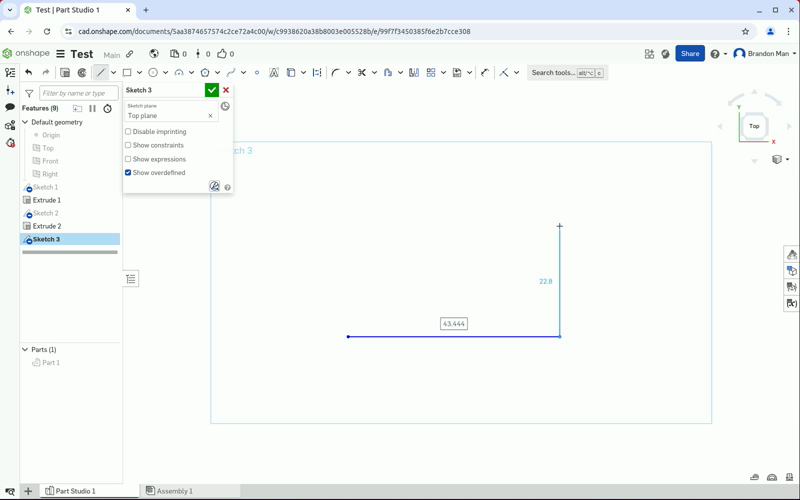
key_down(shift)
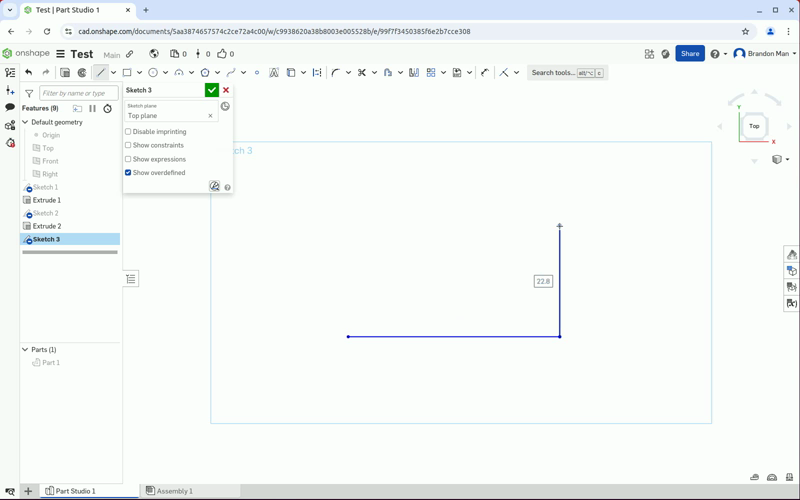
mouse_move(348, 225)
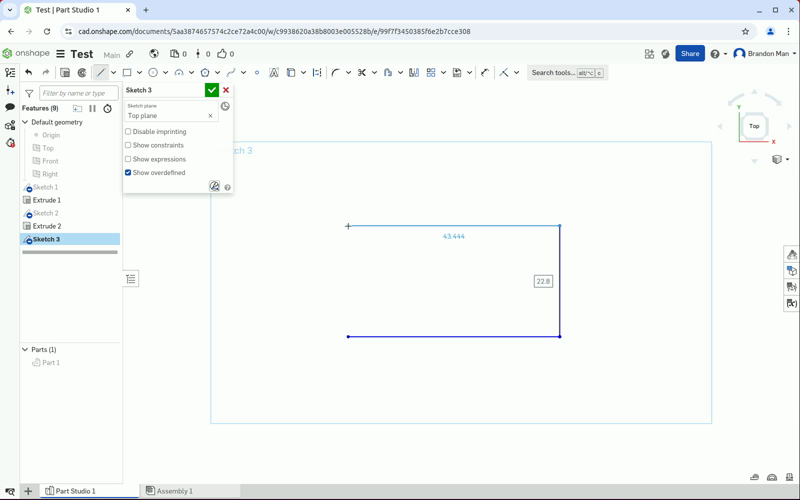
click(348, 225)
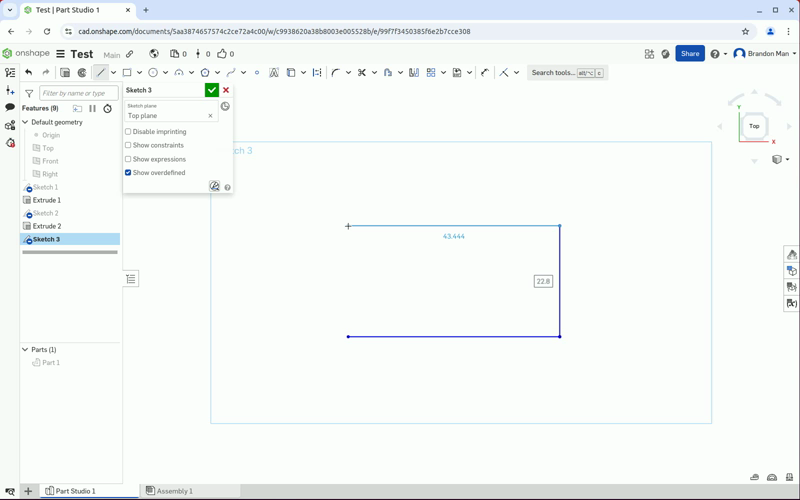
key_up(shift)
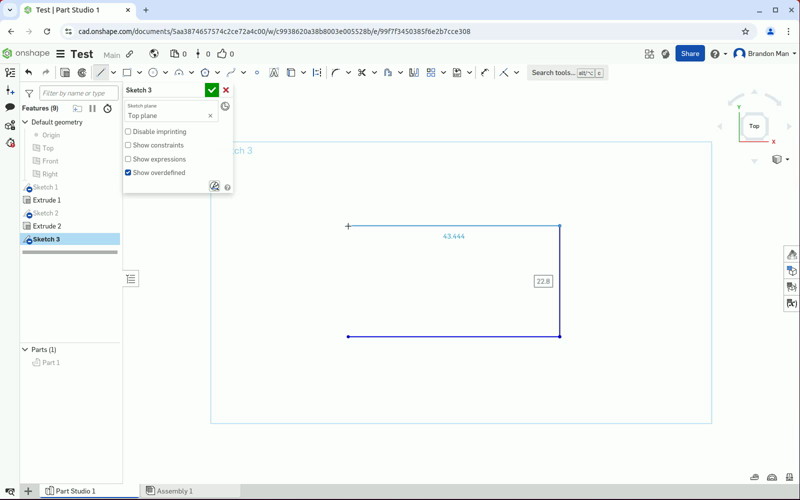
key_down(shift)
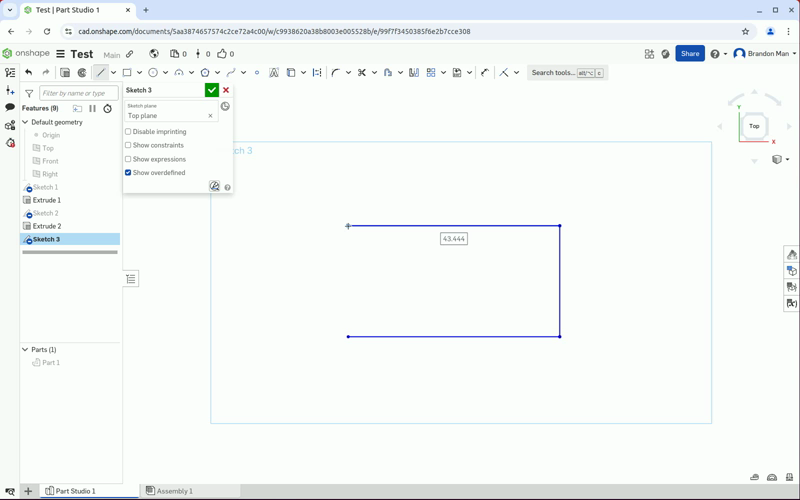
mouse_move(348, 336)
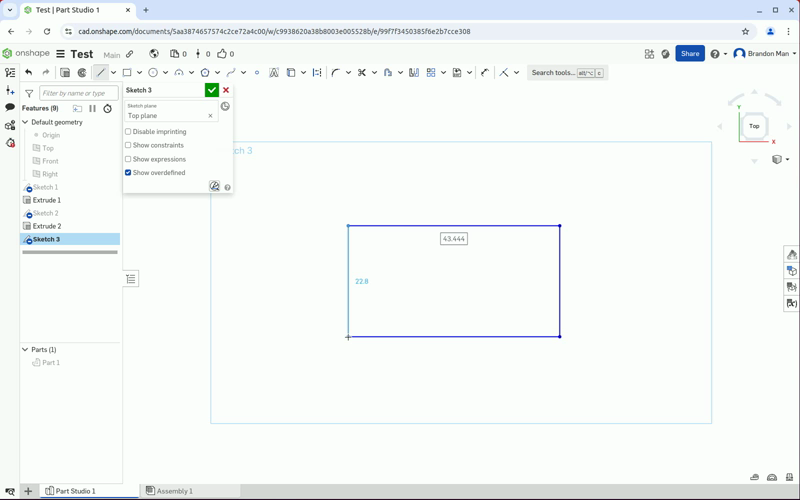
key_up(shift)
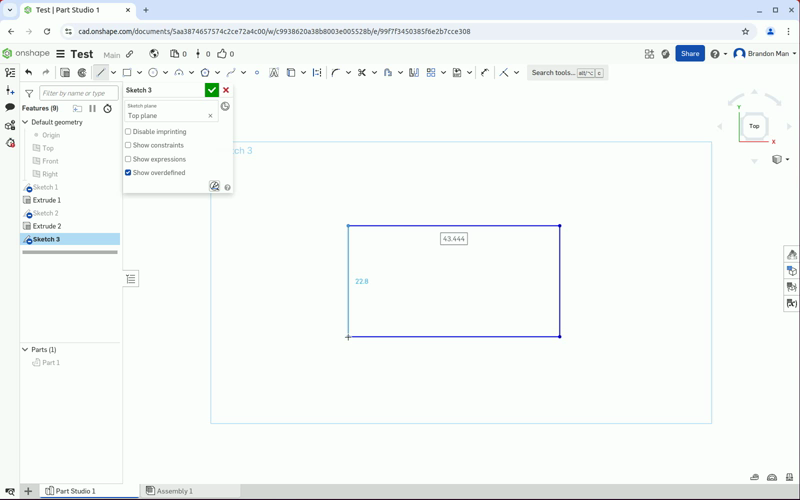
click(348, 336)
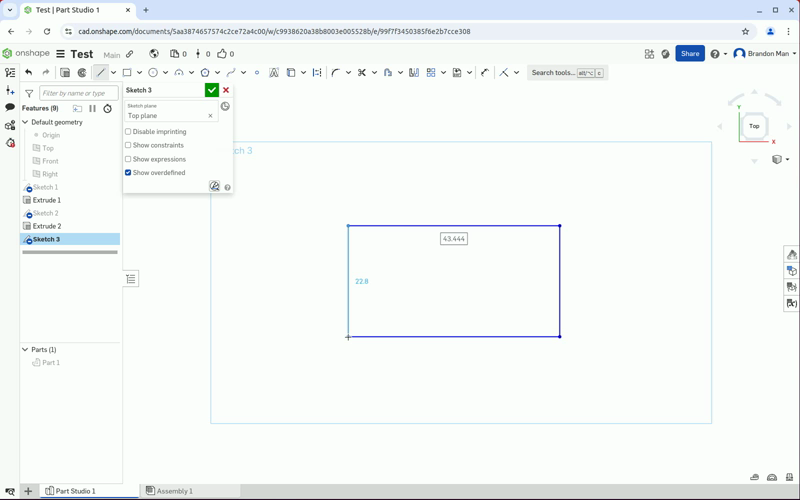
key(esc)
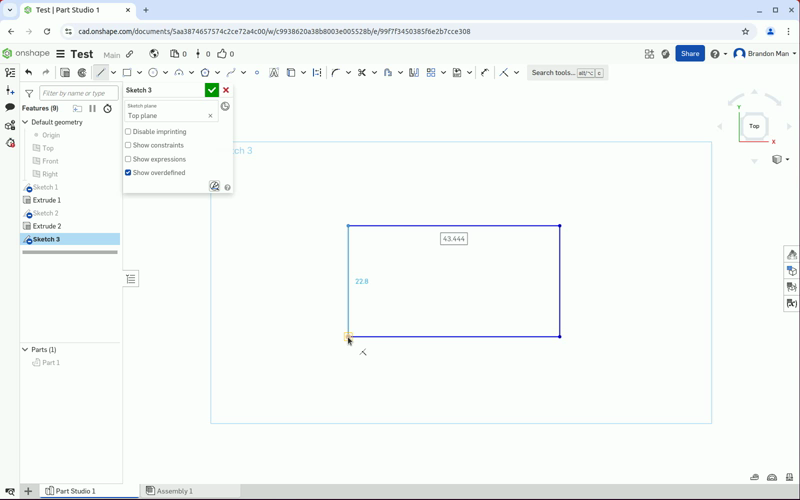
key(c)
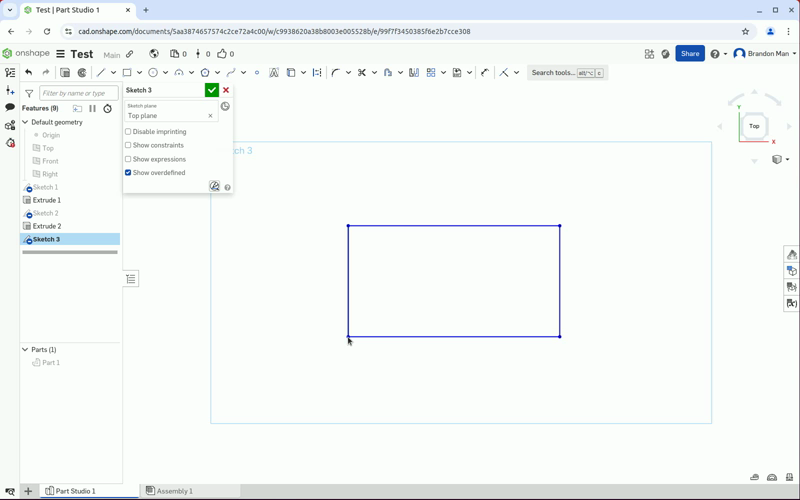
key_down(shift)
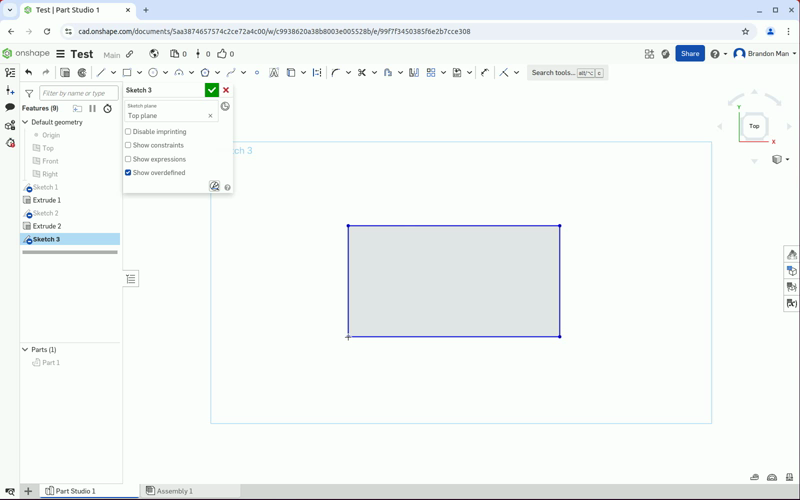
mouse_move(441, 267)
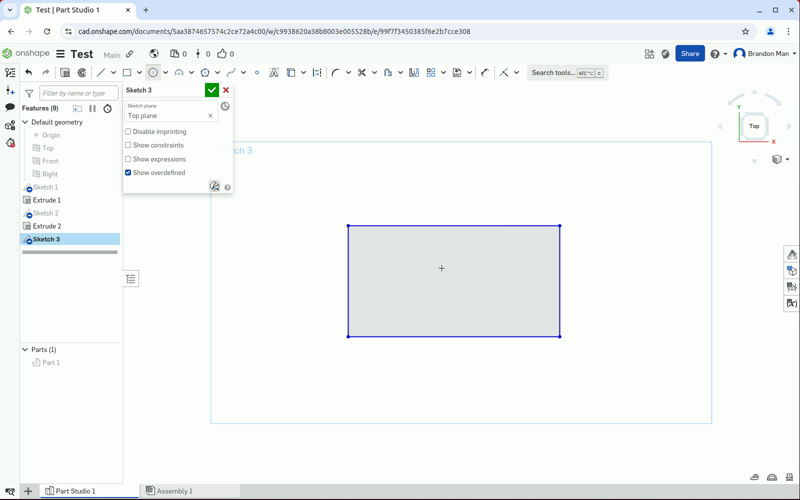
click(441, 267)
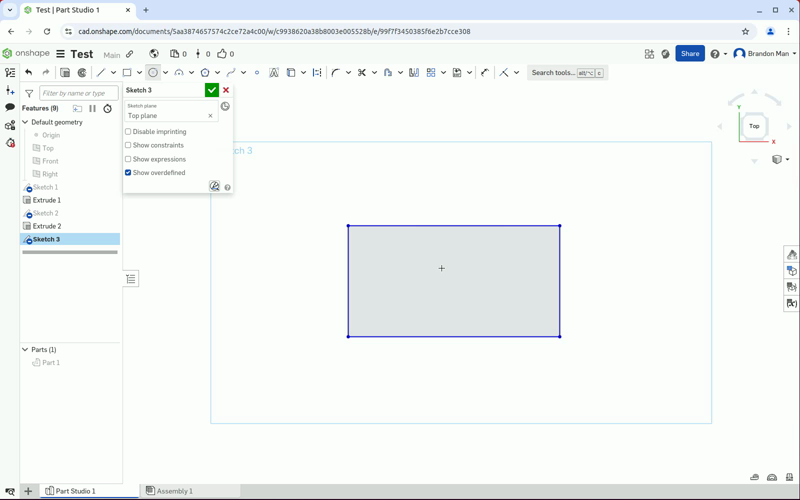
key_up(shift)
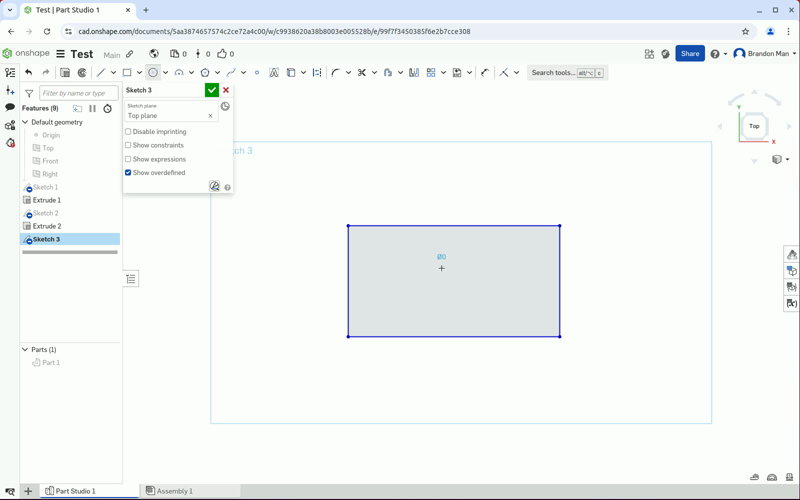
mouse_move(465, 267)
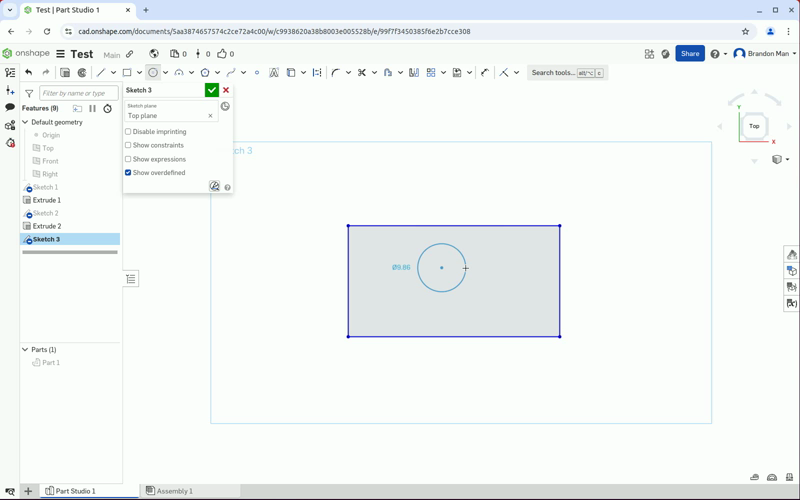
click(465, 267)
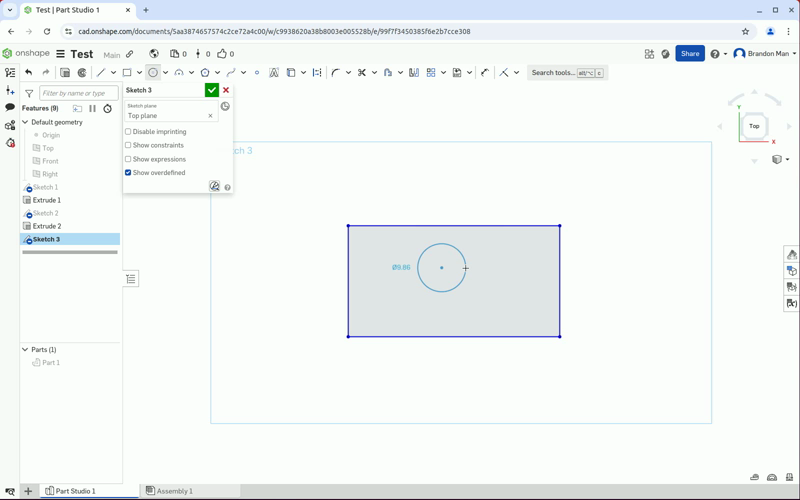
key(esc)
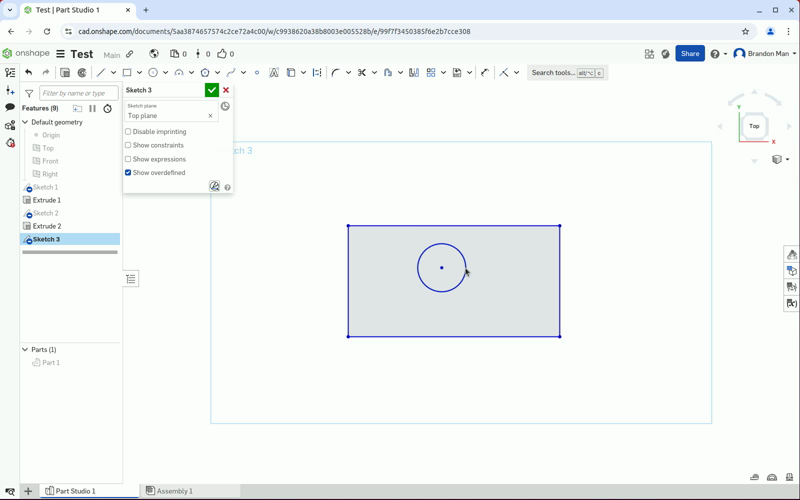
mouse_move(373, 286)
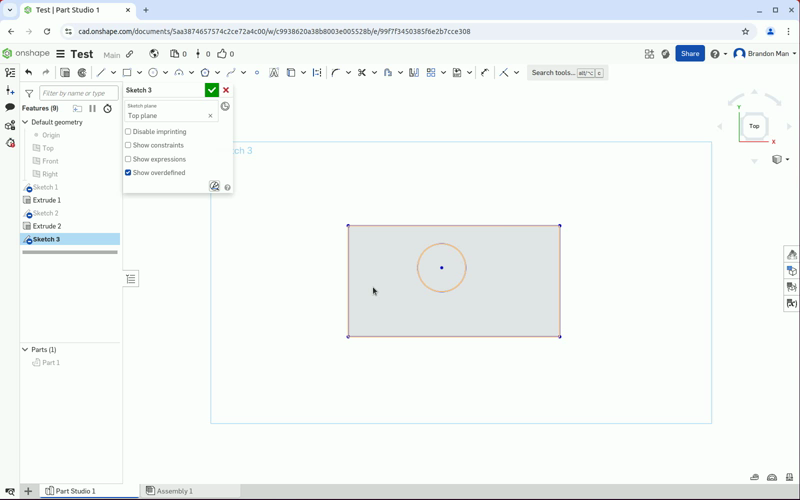
click(373, 286)
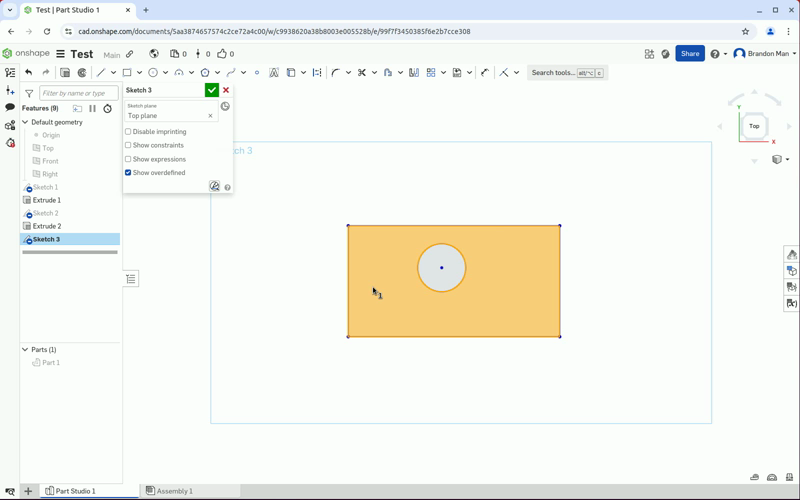
mouse_move(73, 352)
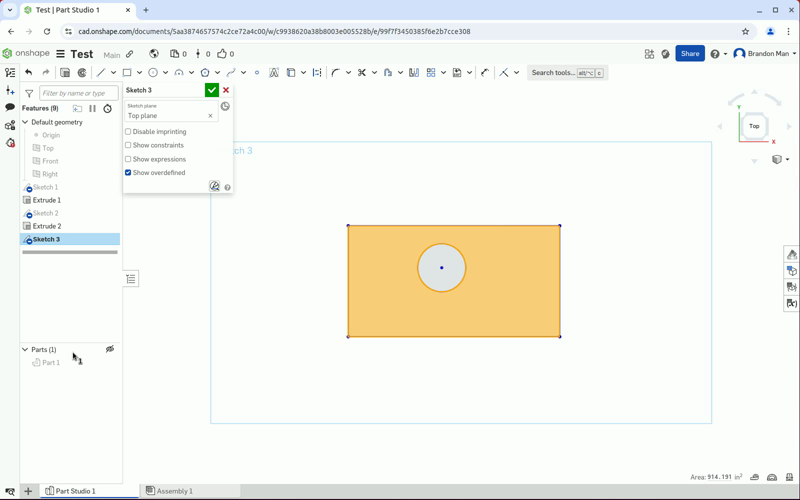
key(shift+y)
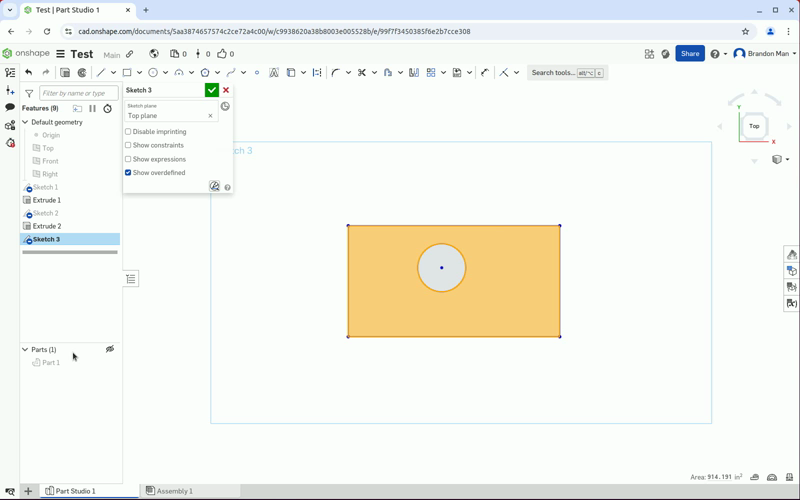
key(shift+e)
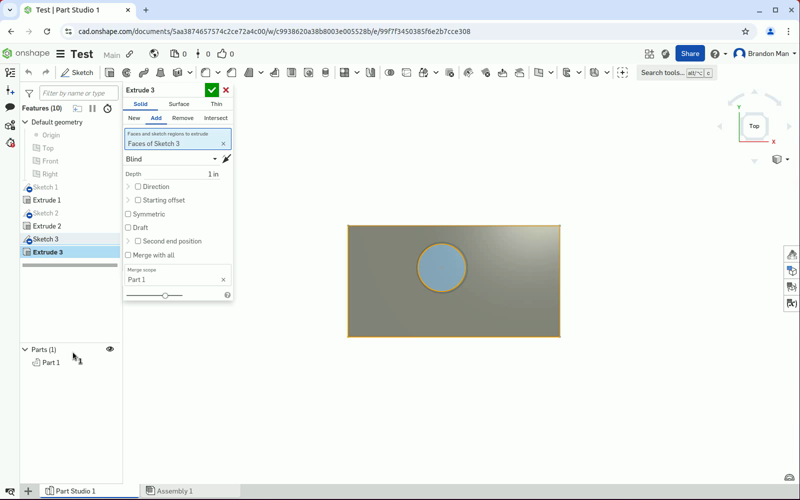
mouse_move(143, 106)
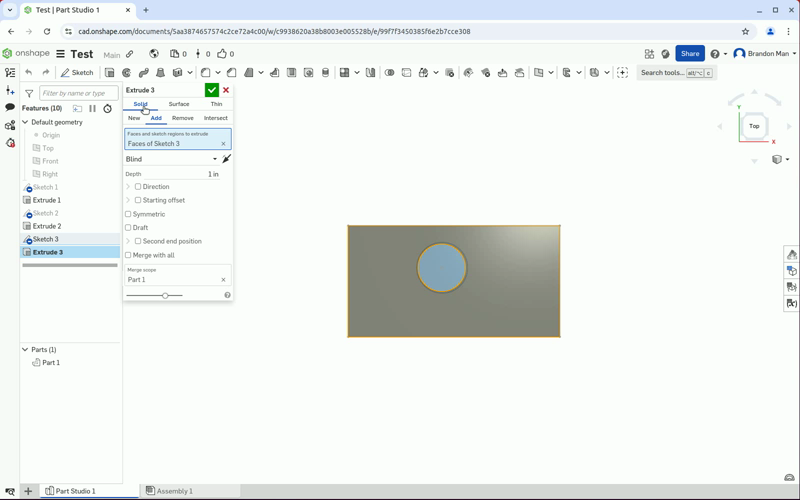
click(143, 106)
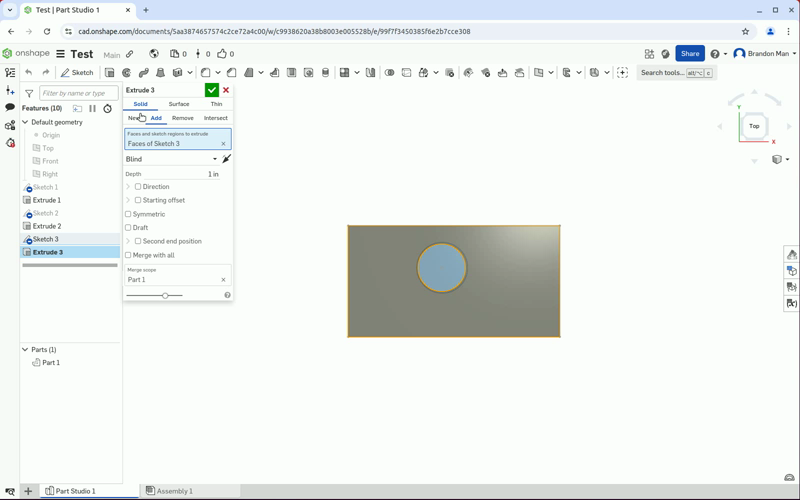
mouse_move(137, 120)
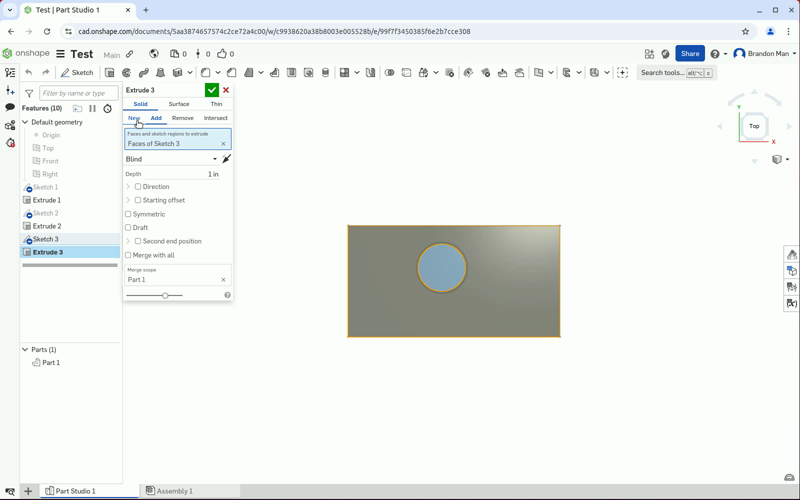
click(137, 120)
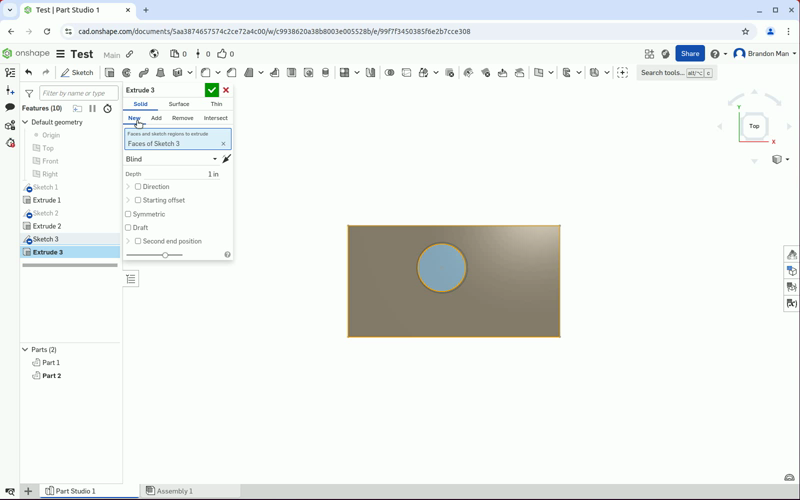
key(tab, 4)
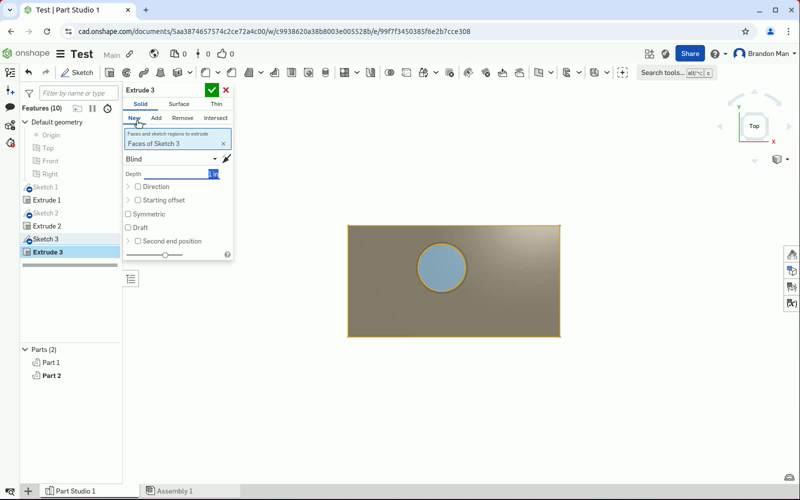
text(-4.092)
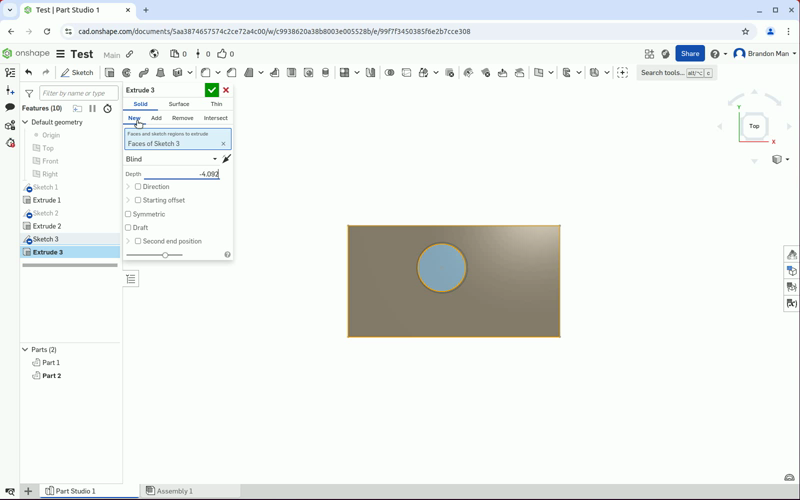
key(enter)
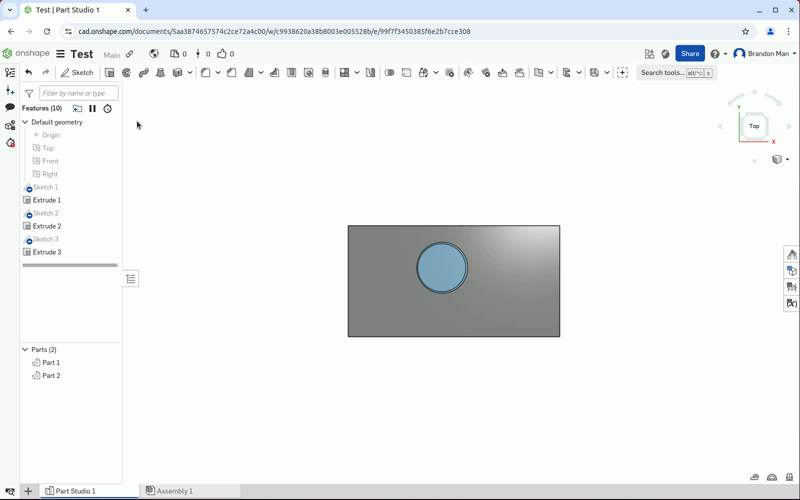
key(shift+h)
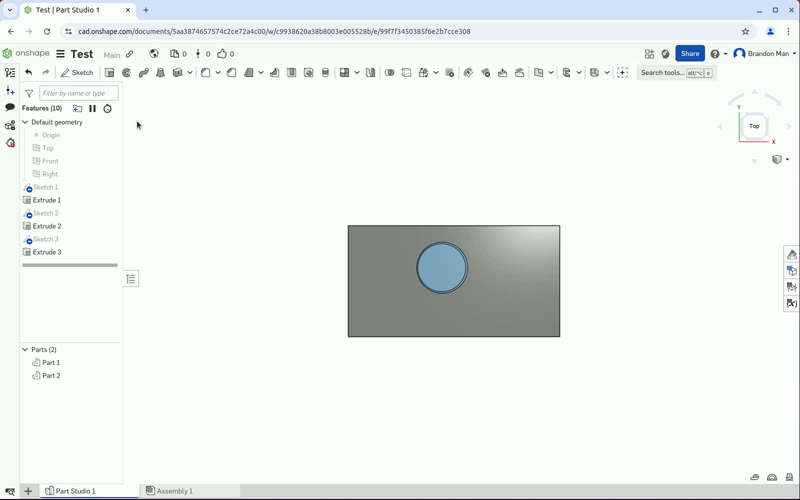
key(shift+h)
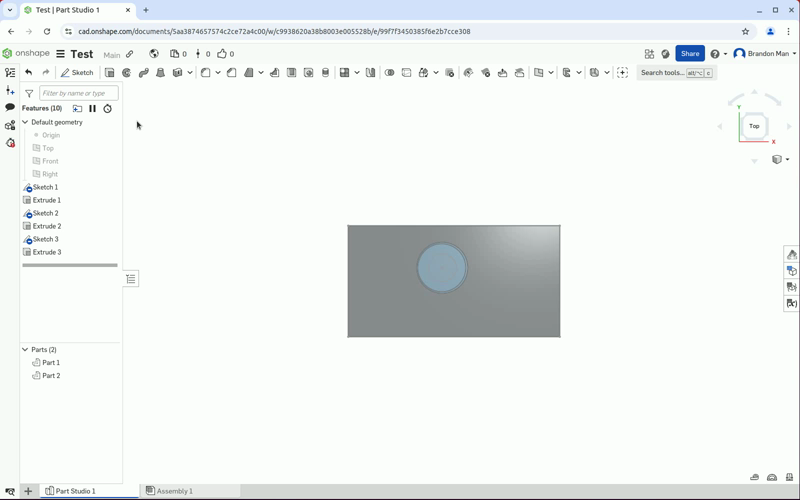
key(shift+7)
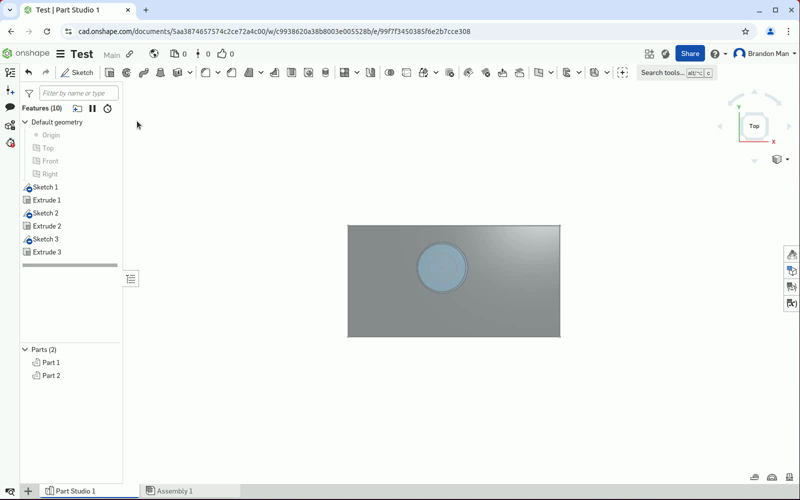
key(up, 3)
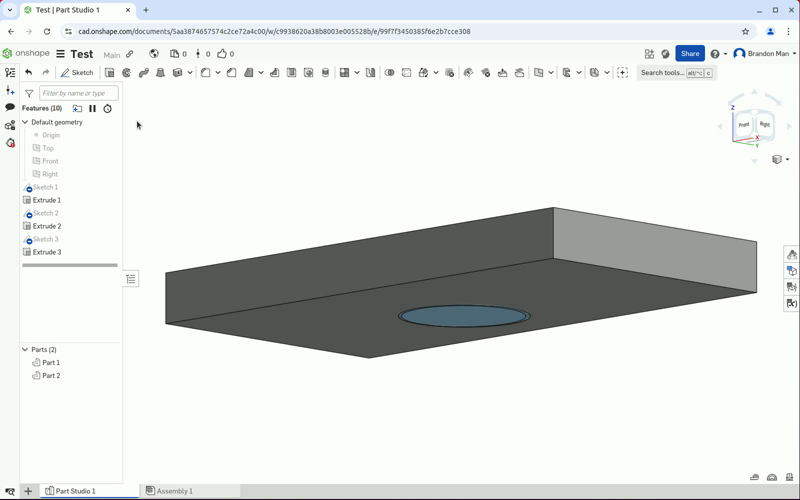
key(left, 3)
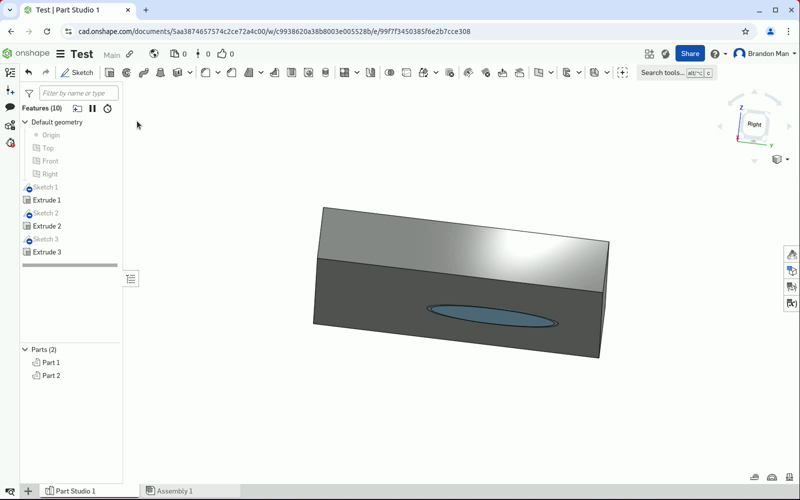
key(right, 3)
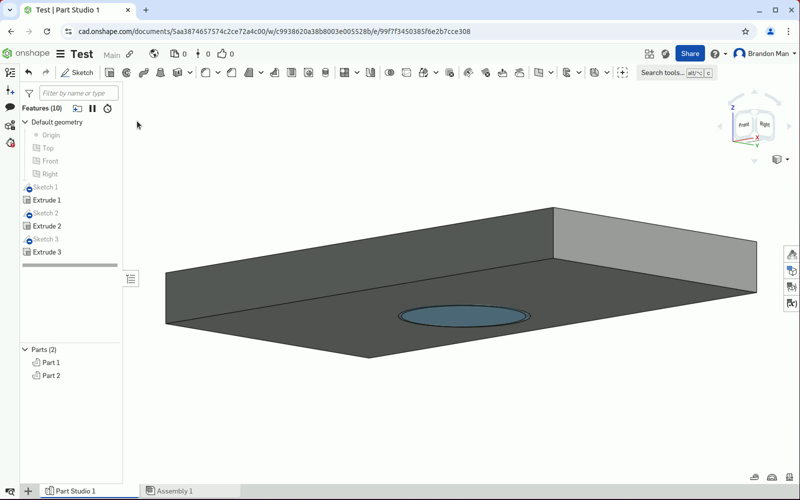
key(down, 3)
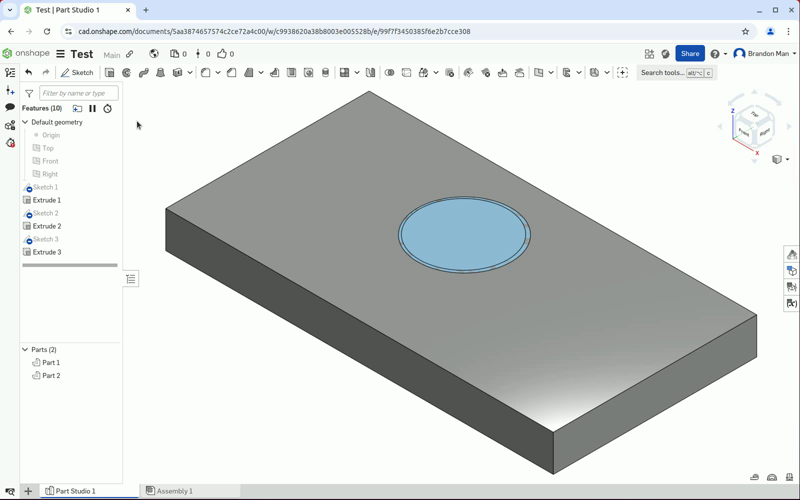
mouse_move(73, 189)
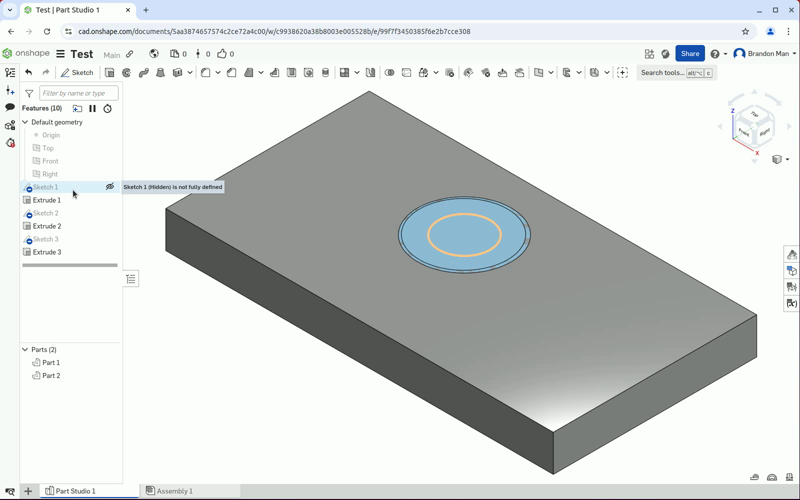
click(73, 189)